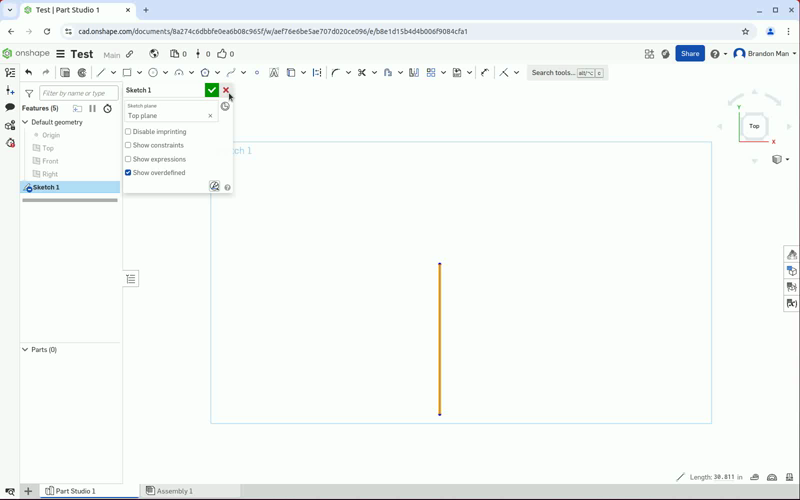
key(shift+h)
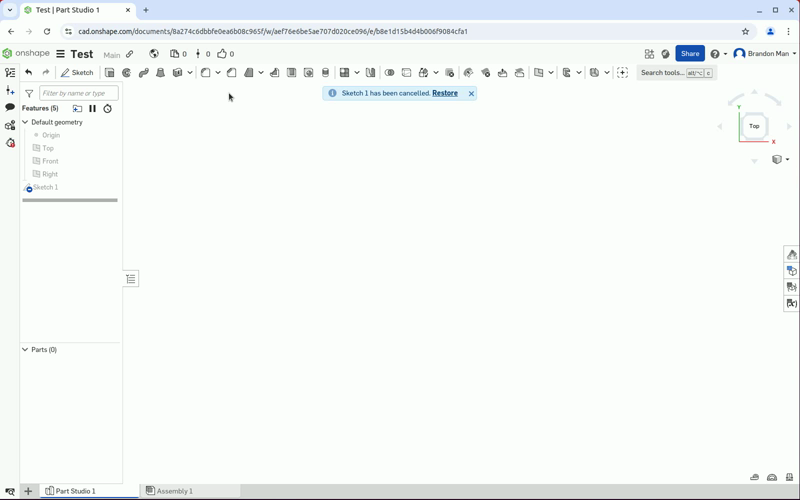
mouse_move(73, 352)
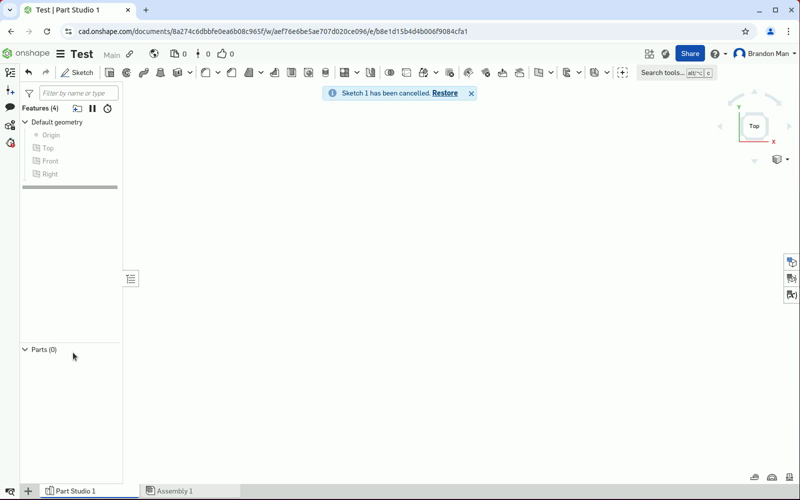
key(y)
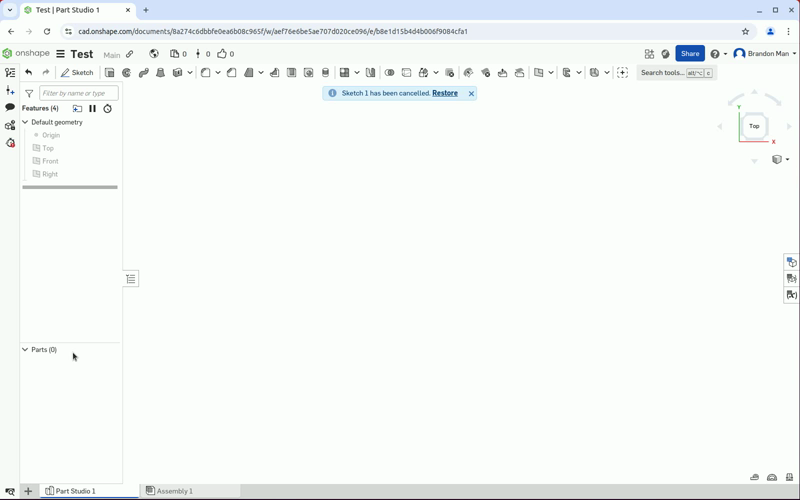
key(shift+p)
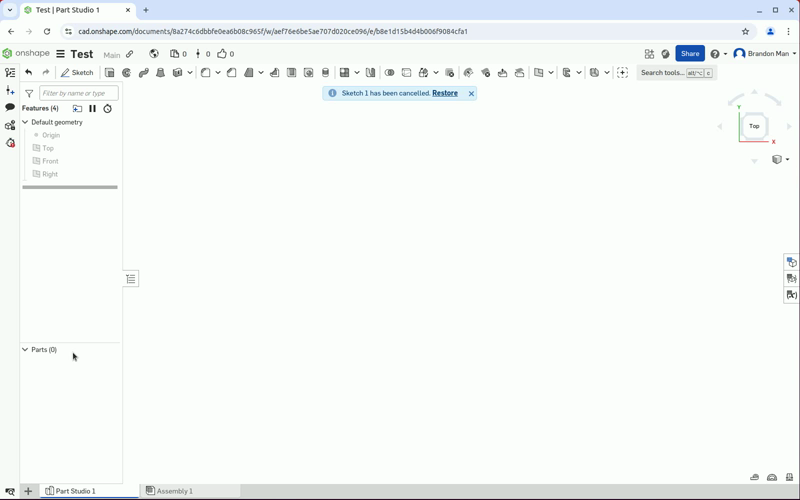
key(space)
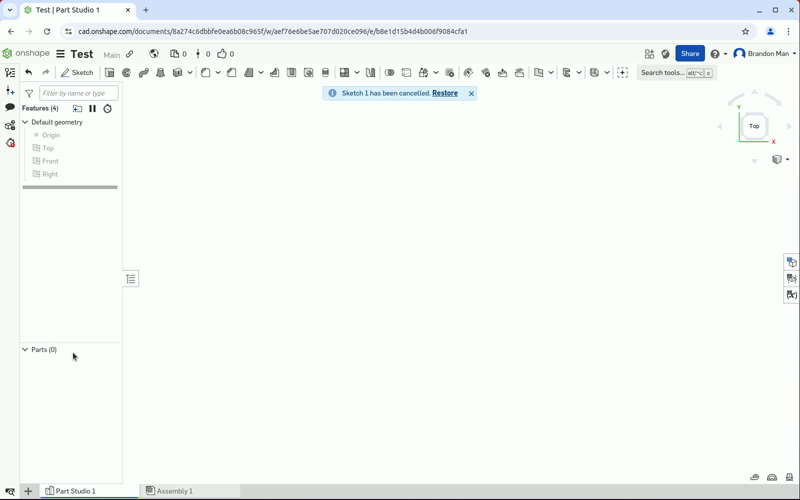
key_down(shift)
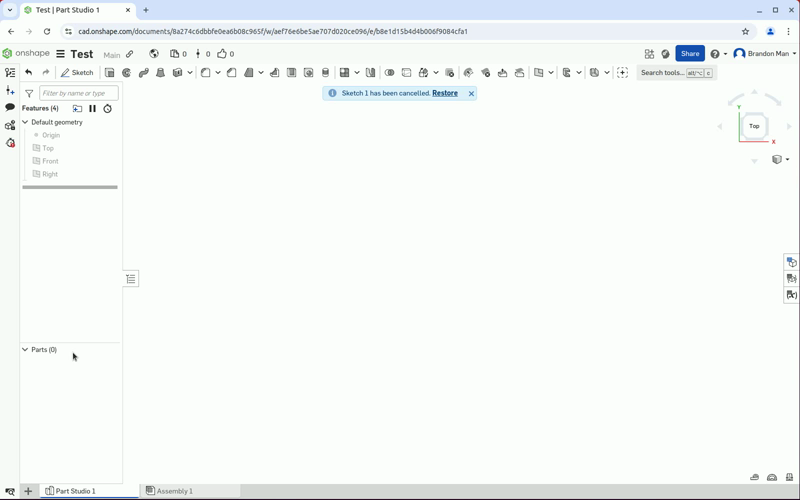
key(up)
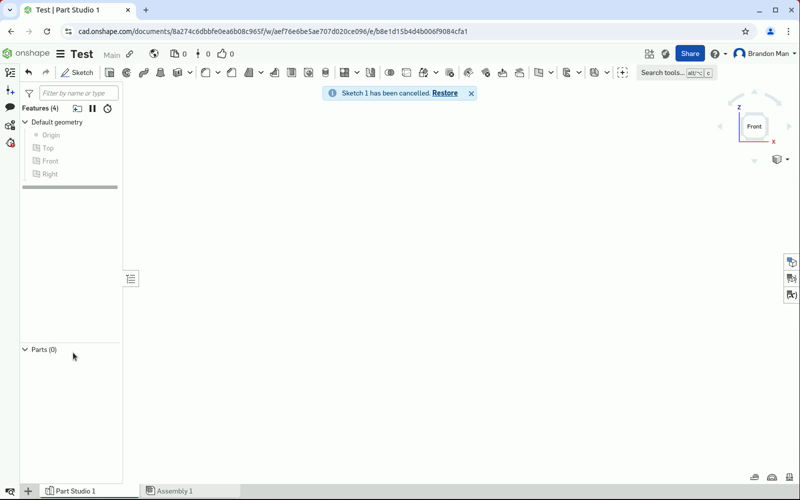
key_up(shift)
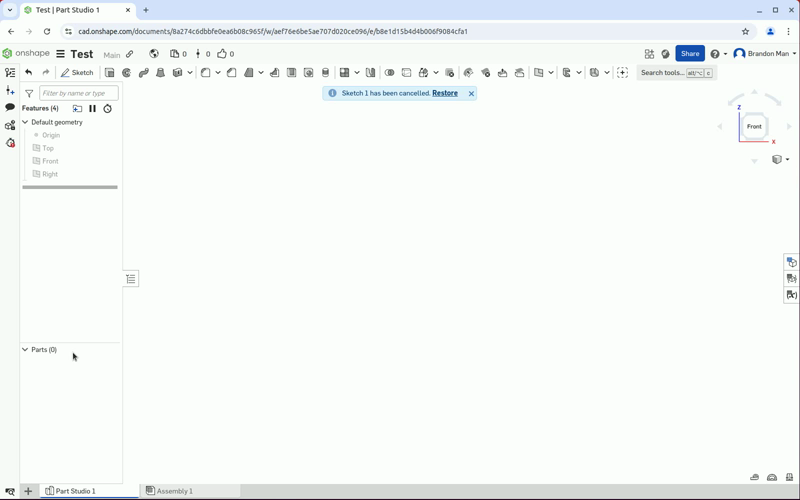
mouse_move(73, 352)
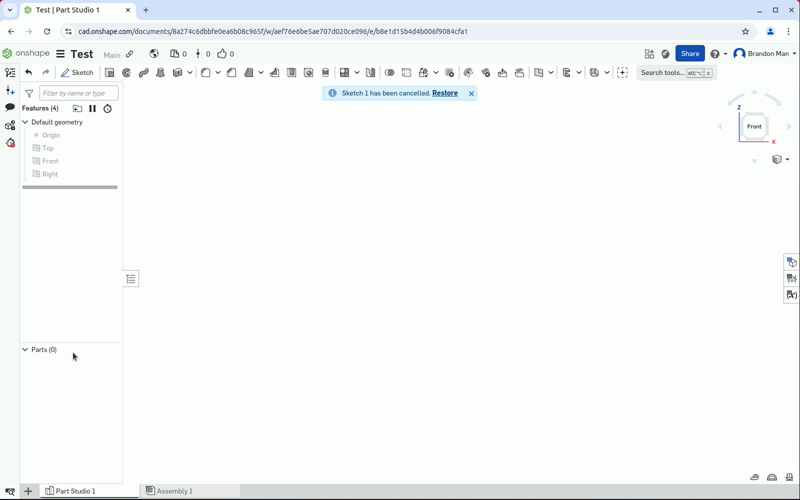
key(shift+y)
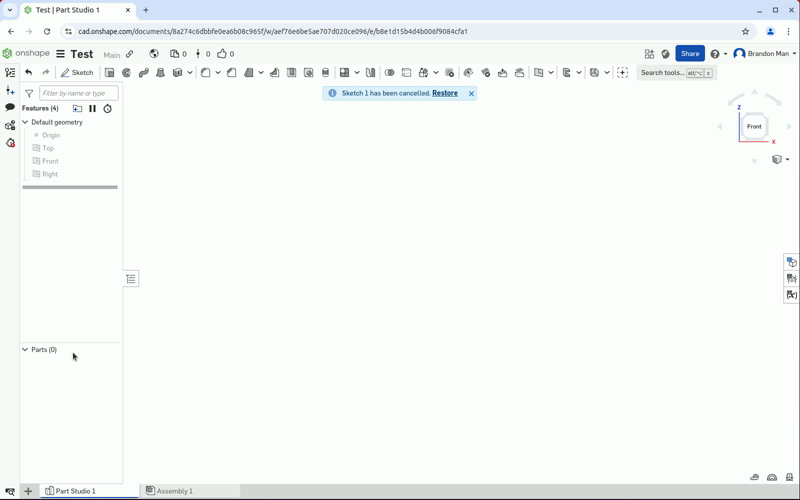
key(shift+s)
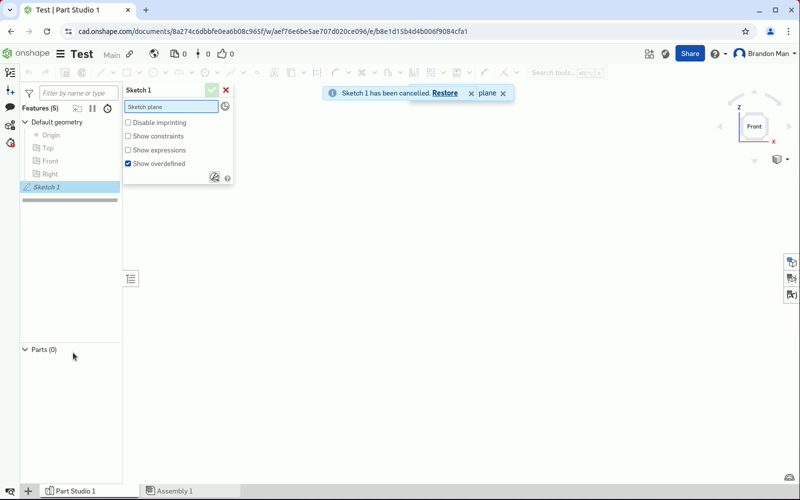
mouse_move(73, 163)
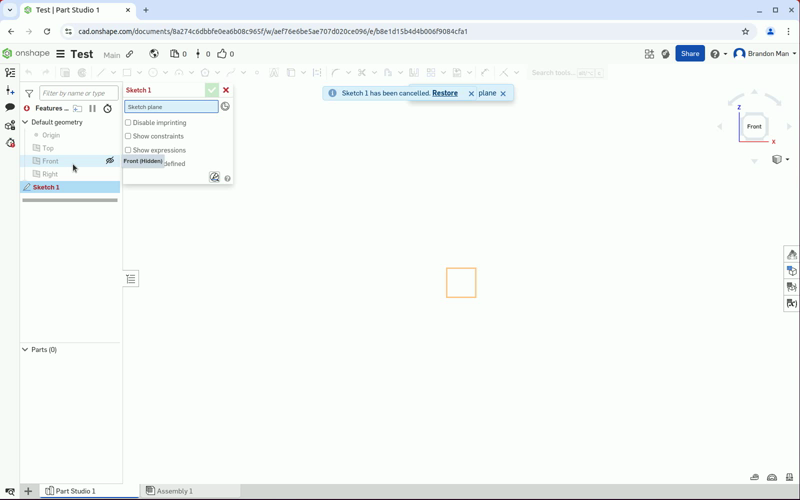
click(73, 163)
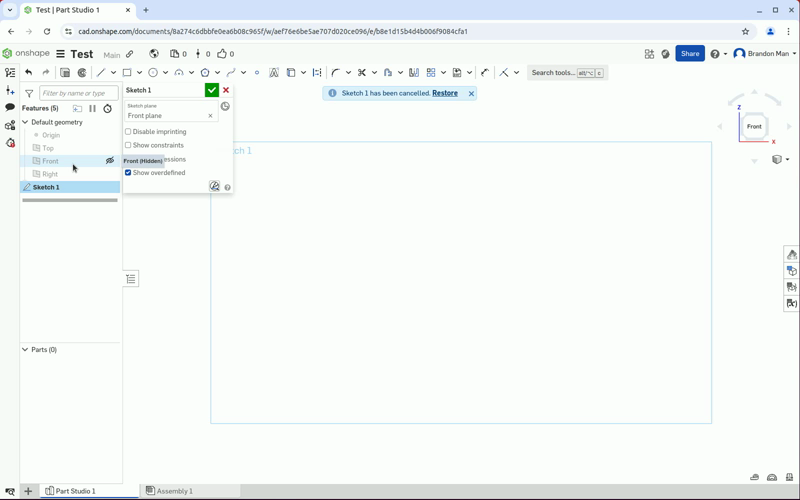
mouse_move(73, 352)
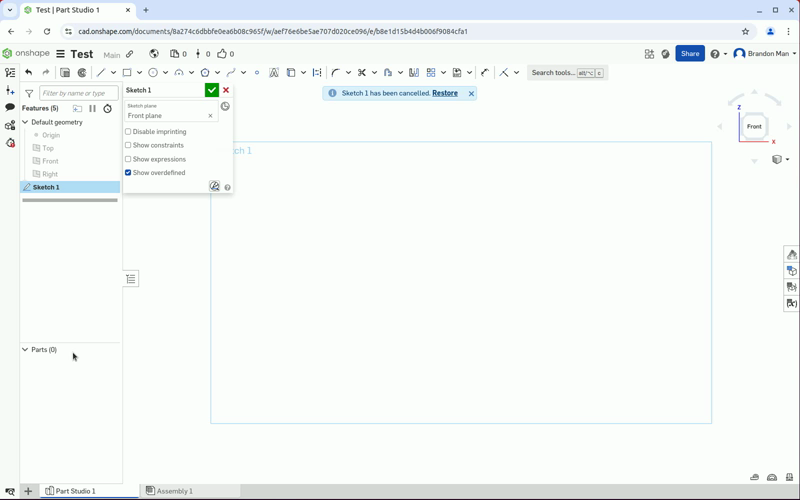
key(y)
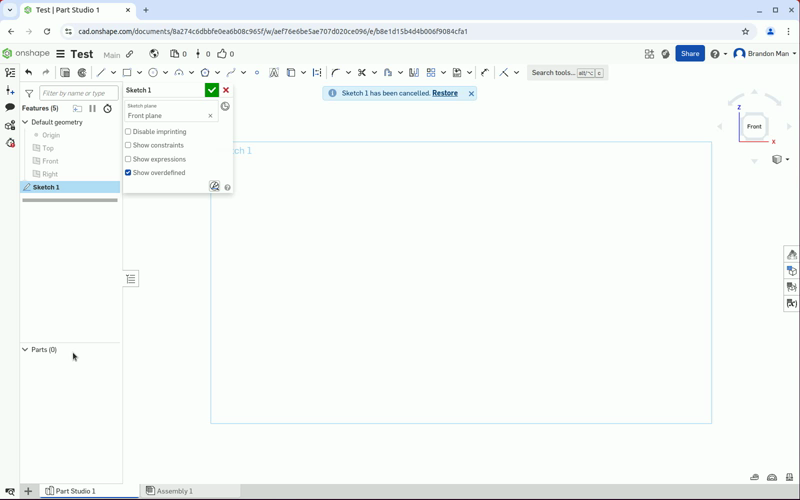
key(l)
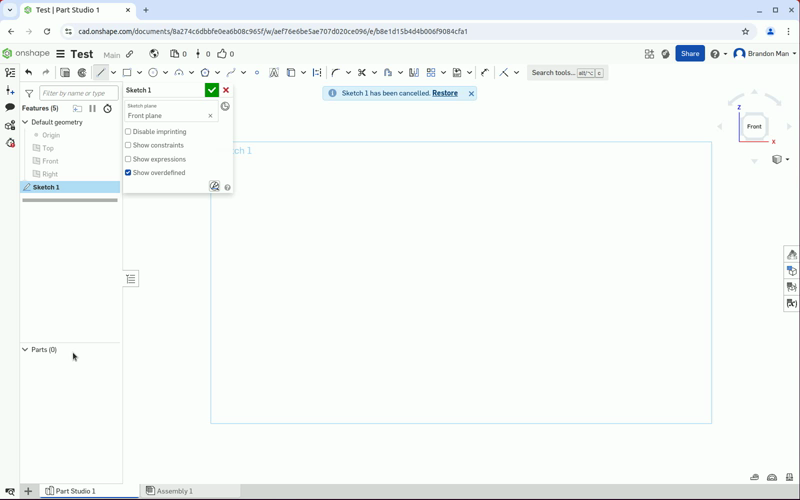
key_down(shift)
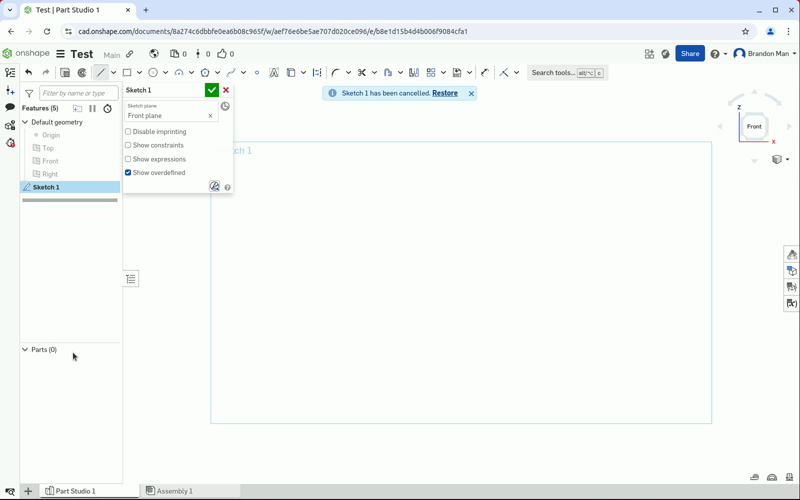
mouse_move(348, 297)
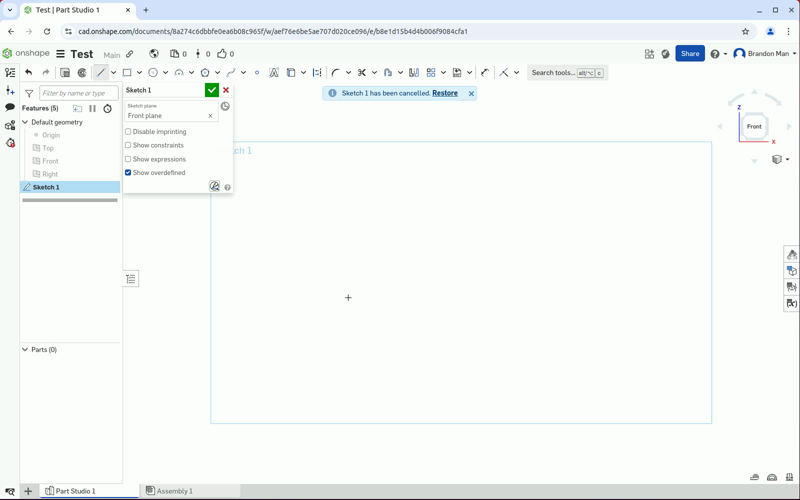
click(348, 297)
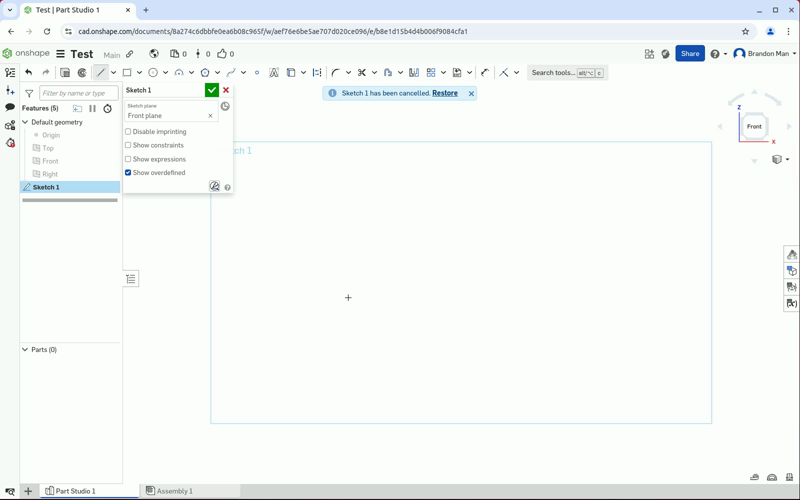
key_up(shift)
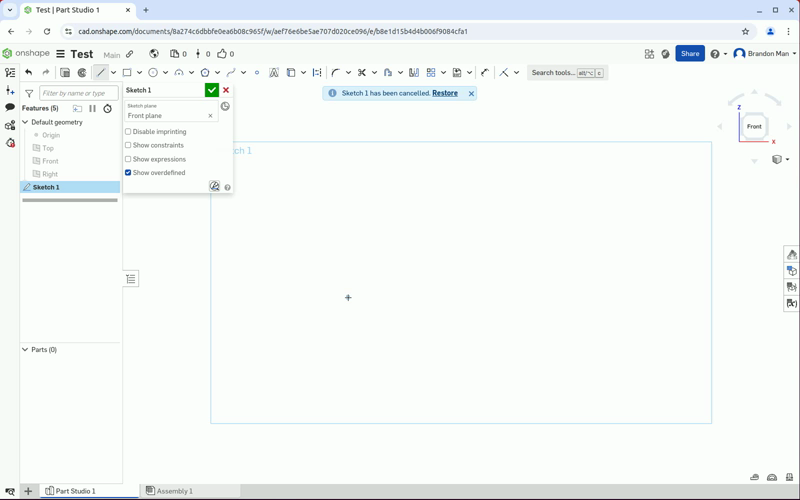
key_down(shift)
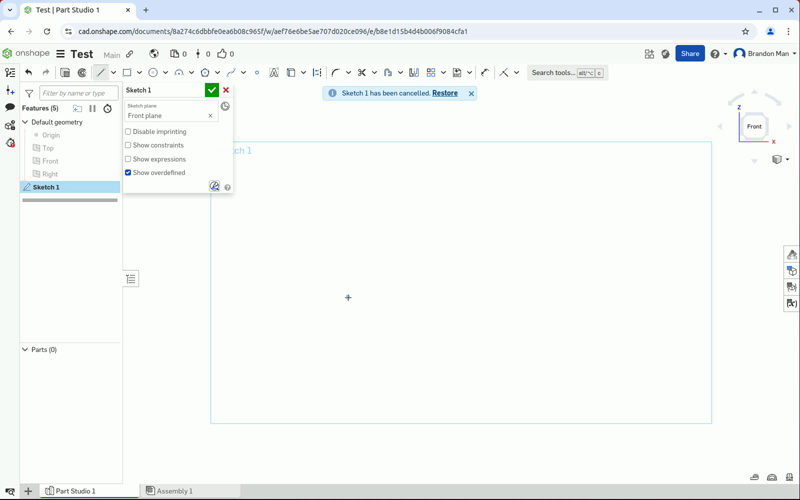
mouse_move(572, 297)
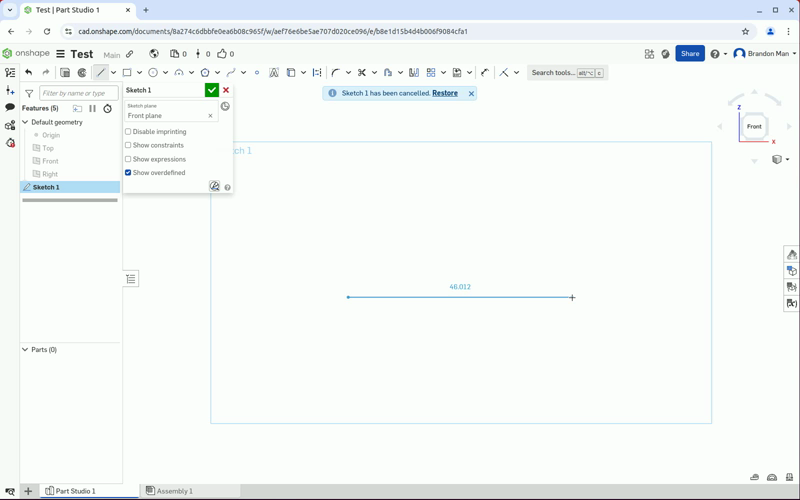
click(572, 297)
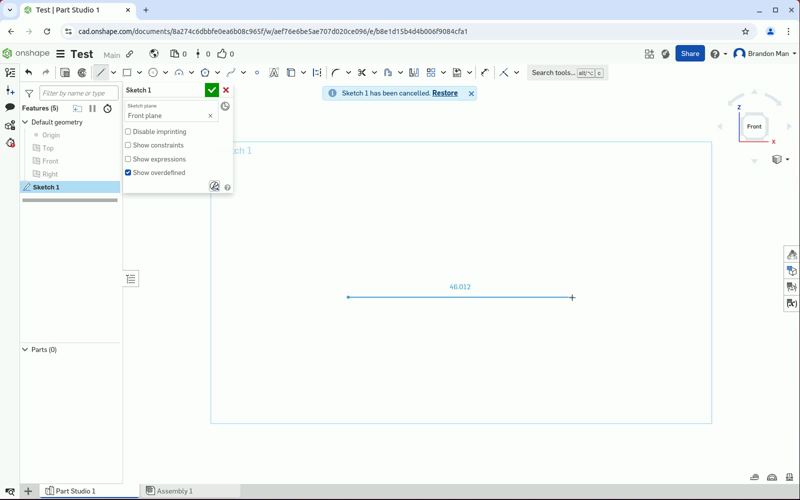
key_up(shift)
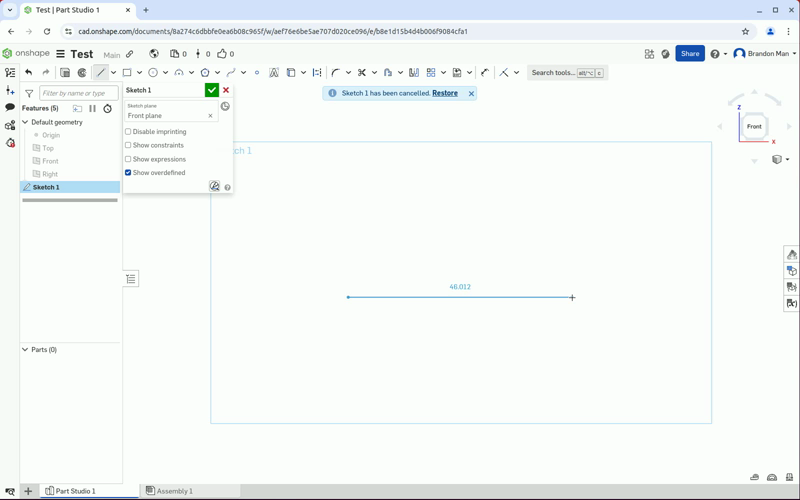
key_down(shift)
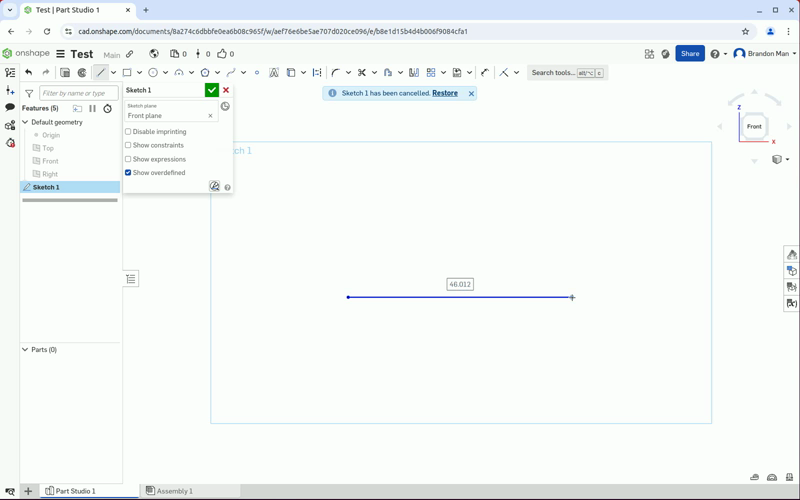
mouse_move(589, 297)
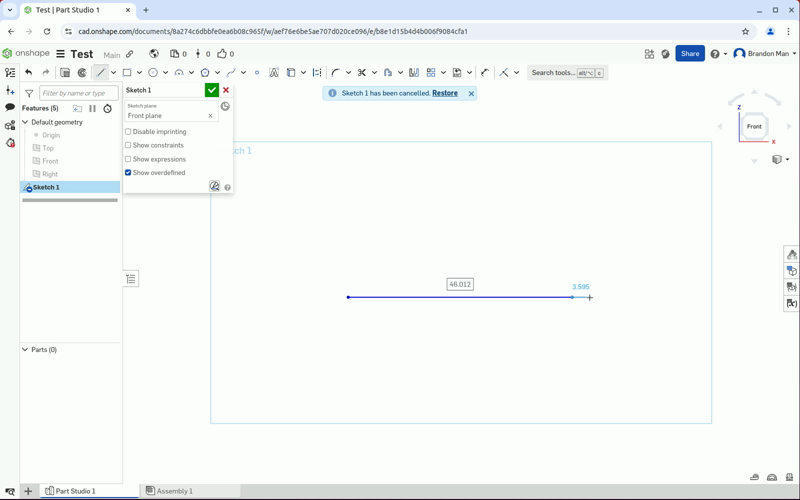
mouse_move(572, 268)
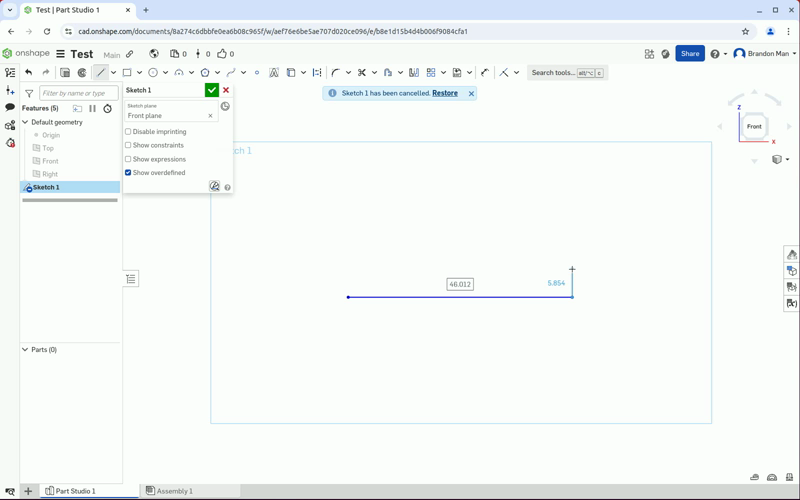
click(572, 268)
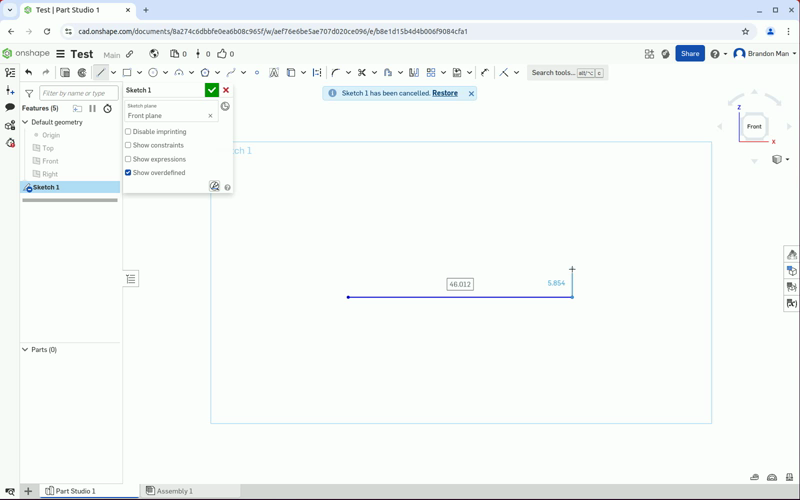
key_up(shift)
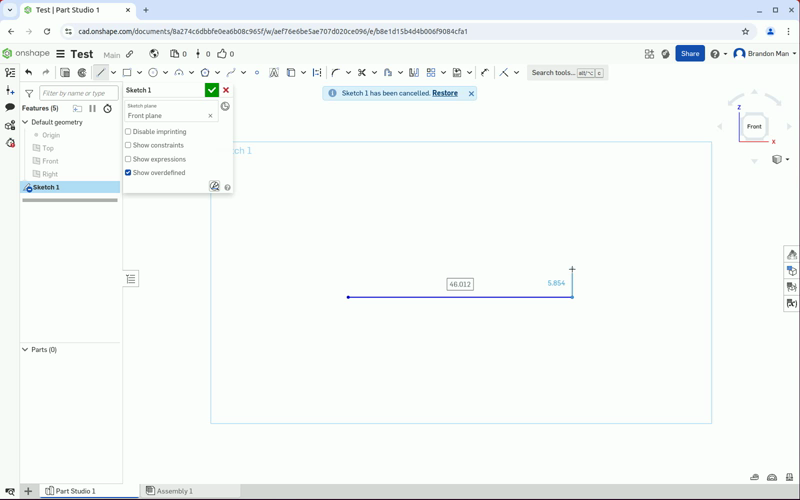
key_down(shift)
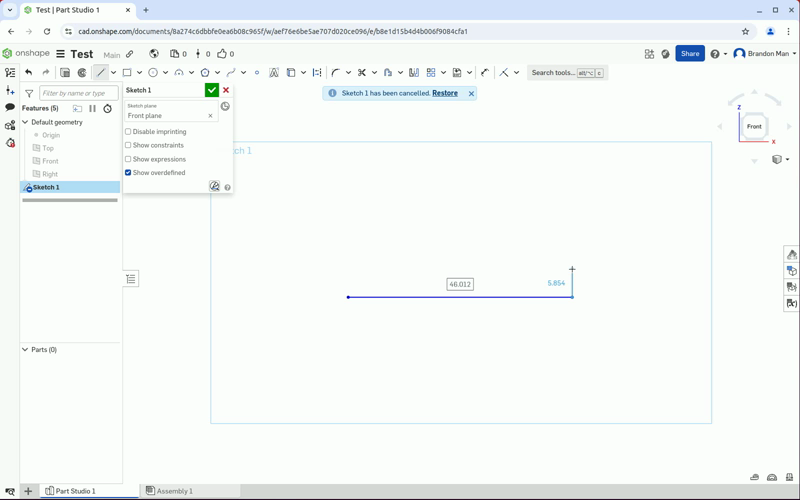
mouse_move(348, 268)
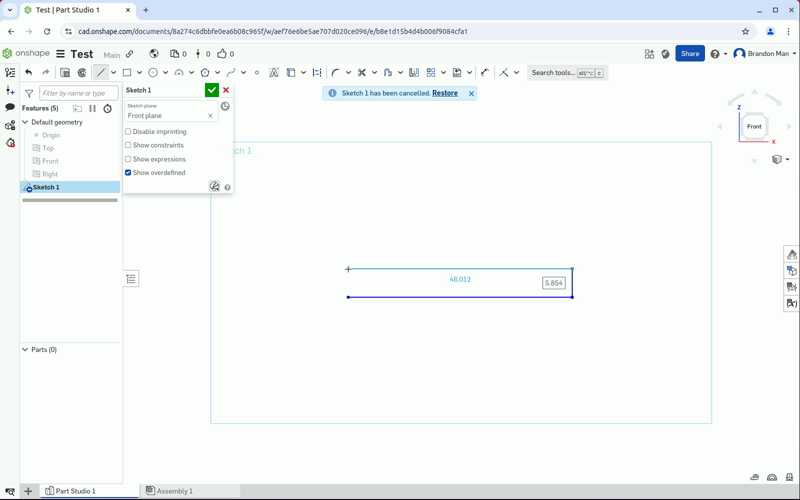
click(348, 268)
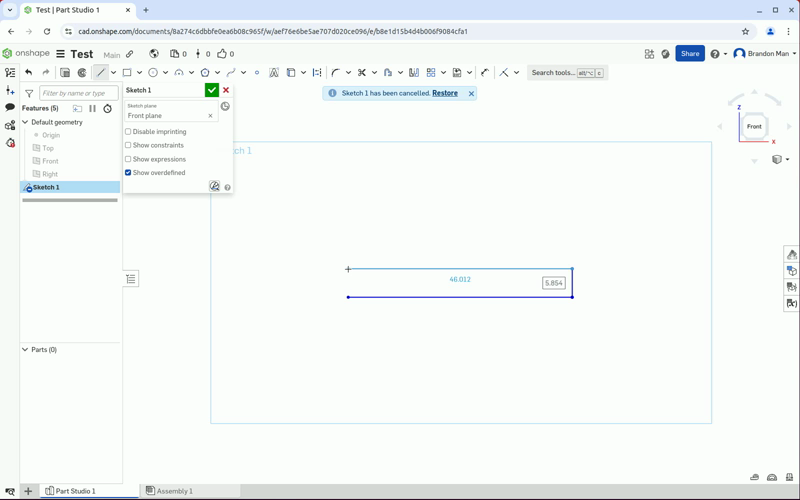
key_up(shift)
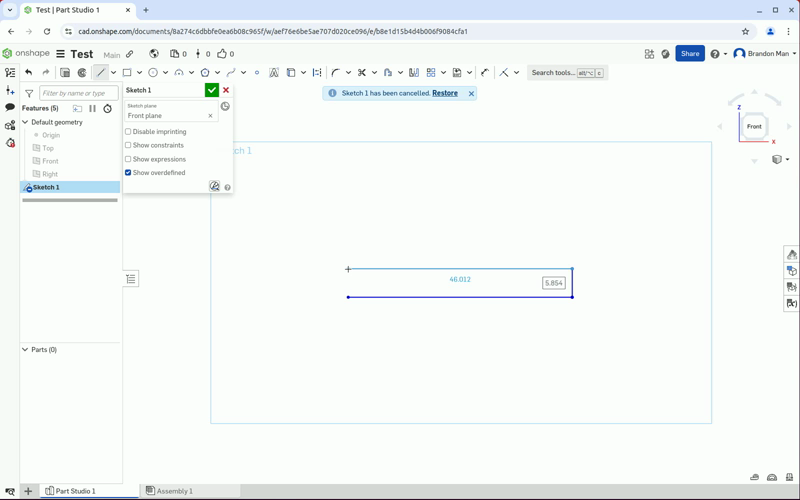
mouse_move(378, 268)
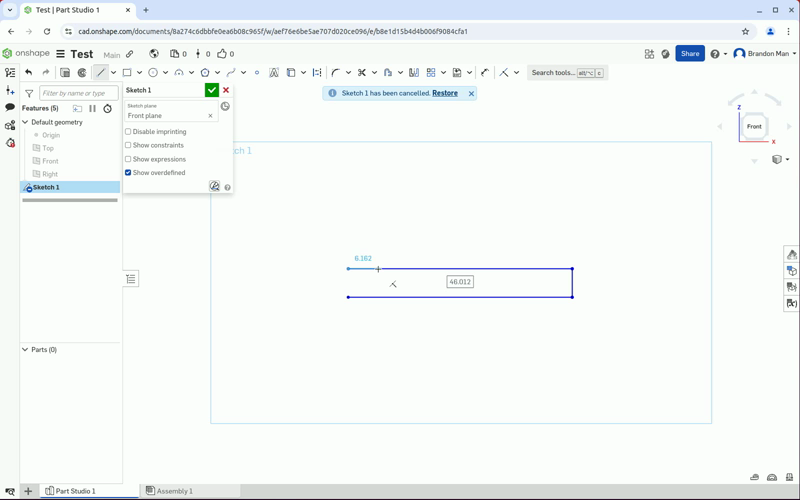
key_down(shift)
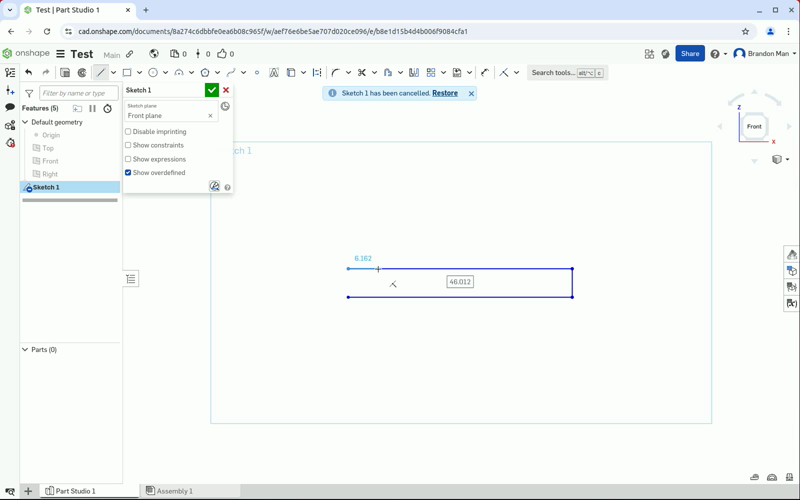
mouse_move(348, 297)
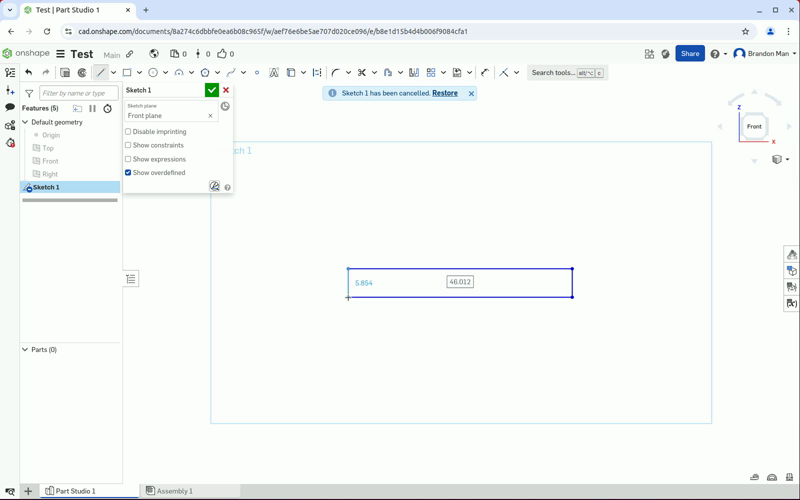
key_up(shift)
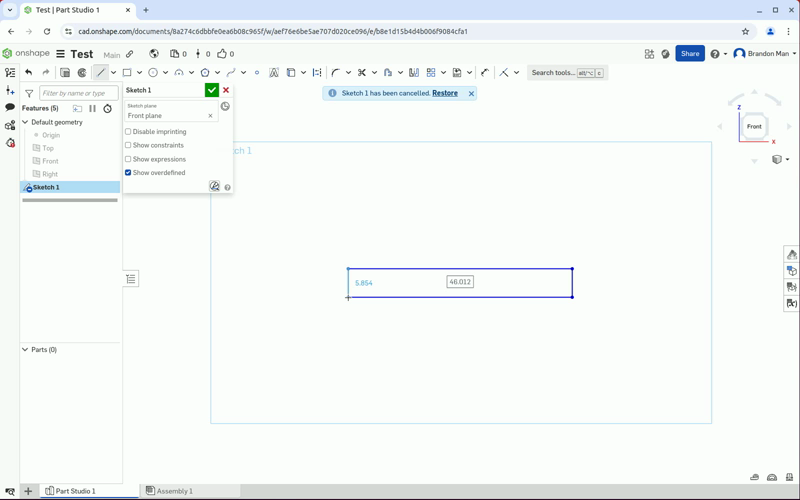
click(348, 297)
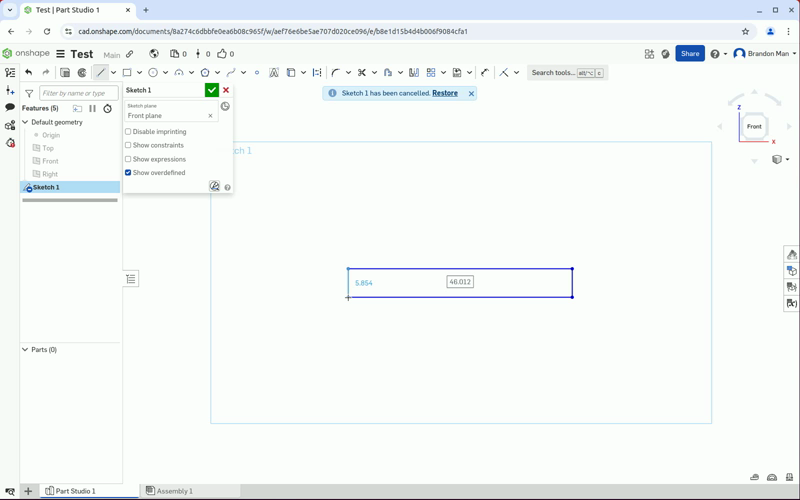
key(esc)
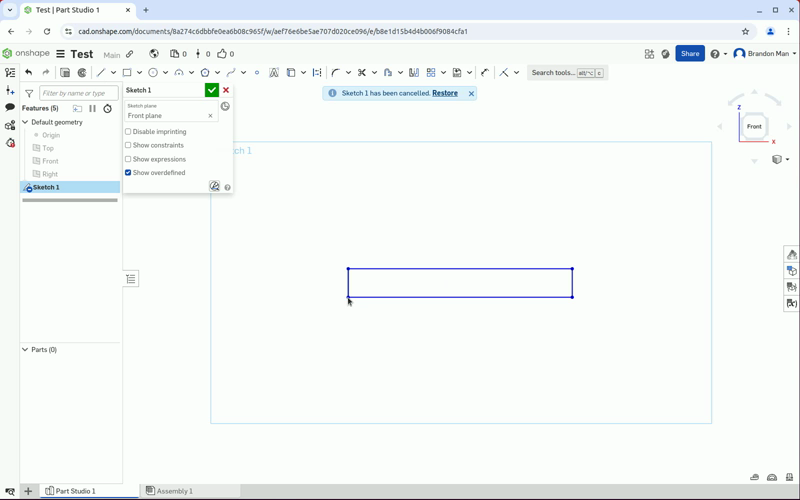
mouse_move(431, 284)
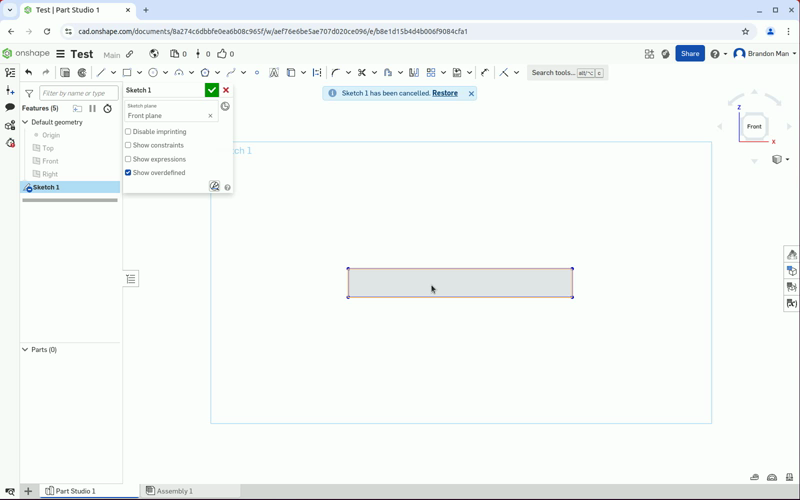
click(431, 284)
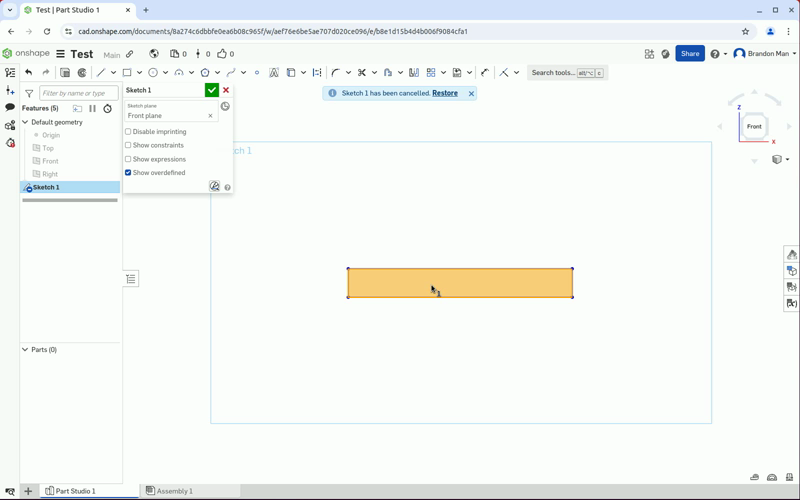
mouse_move(73, 352)
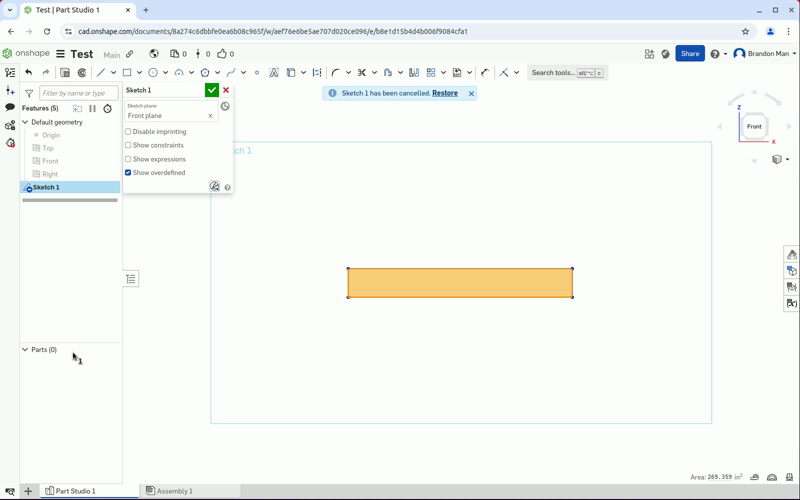
key(shift+y)
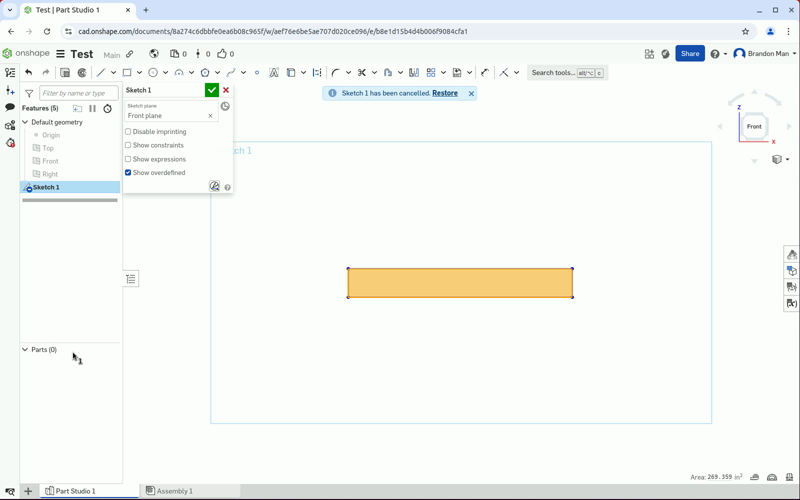
key(shift+e)
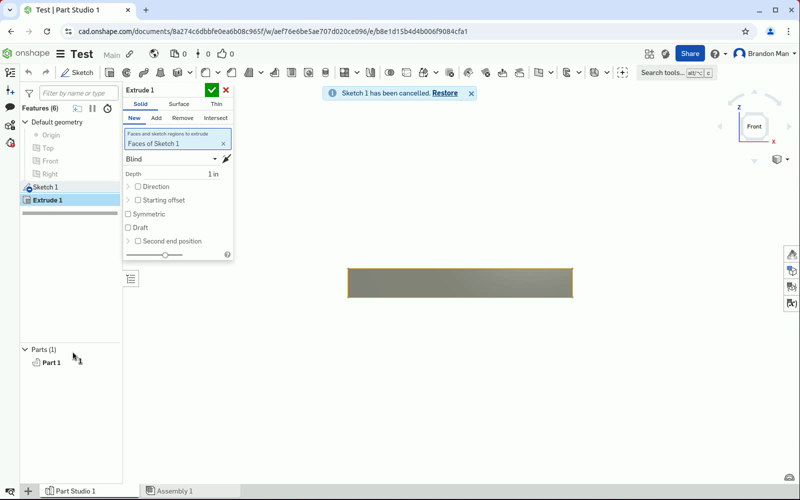
mouse_move(143, 106)
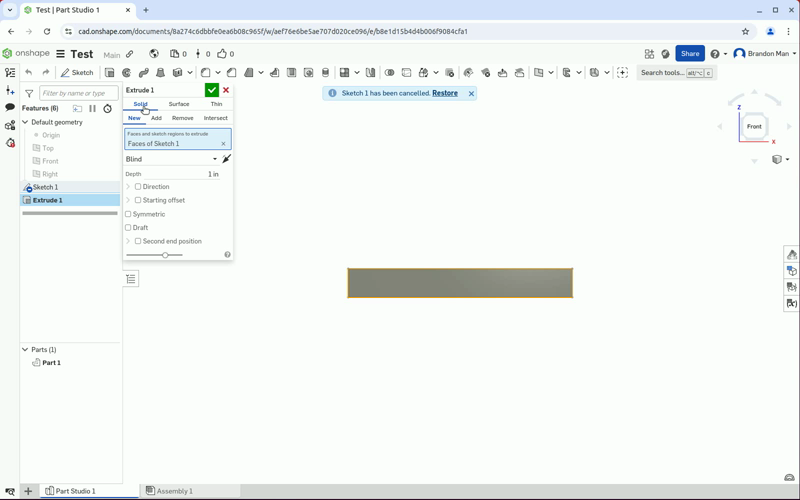
click(143, 106)
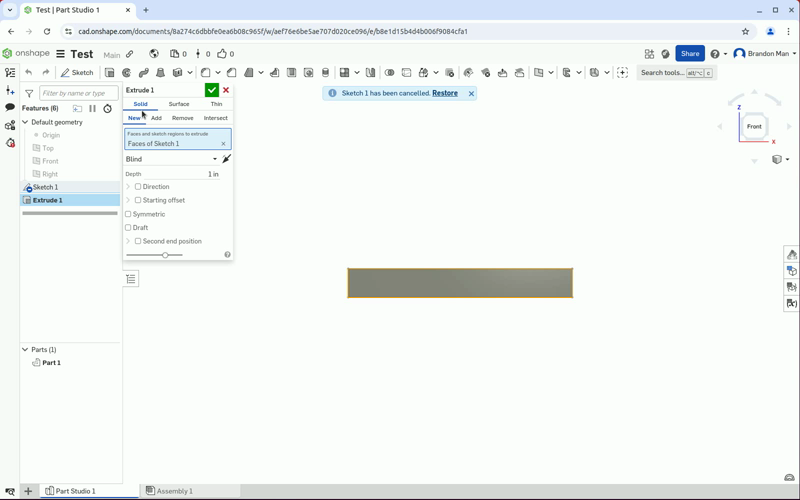
mouse_move(137, 120)
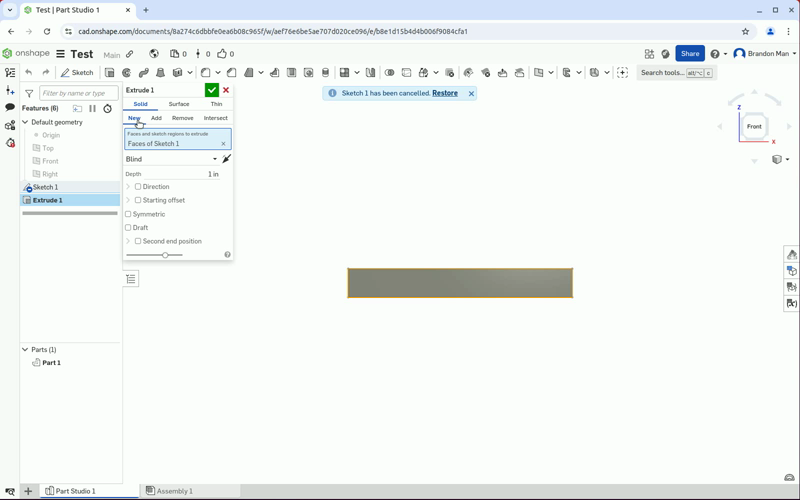
click(137, 120)
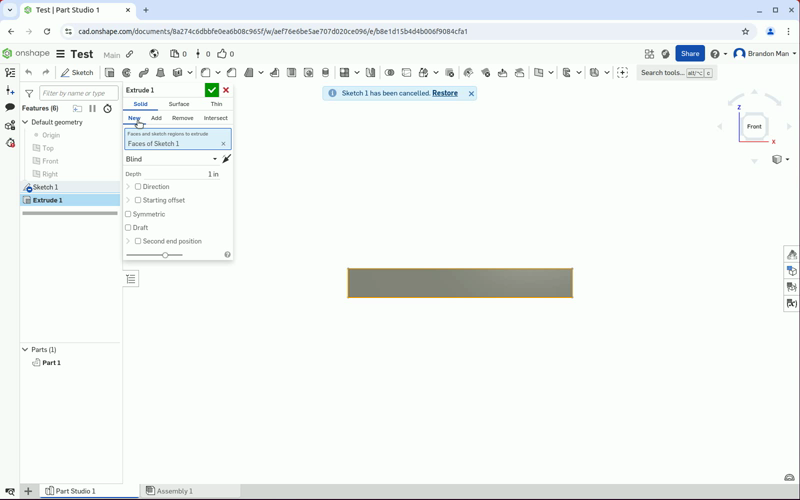
key(tab, 4)
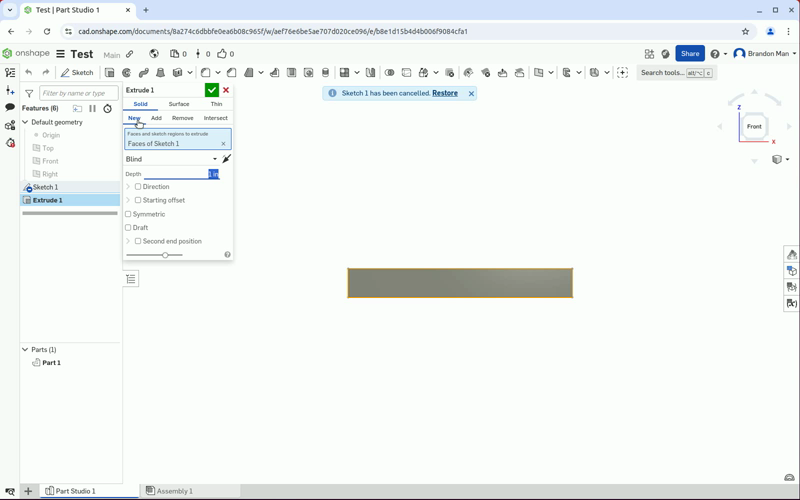
text(5.777)
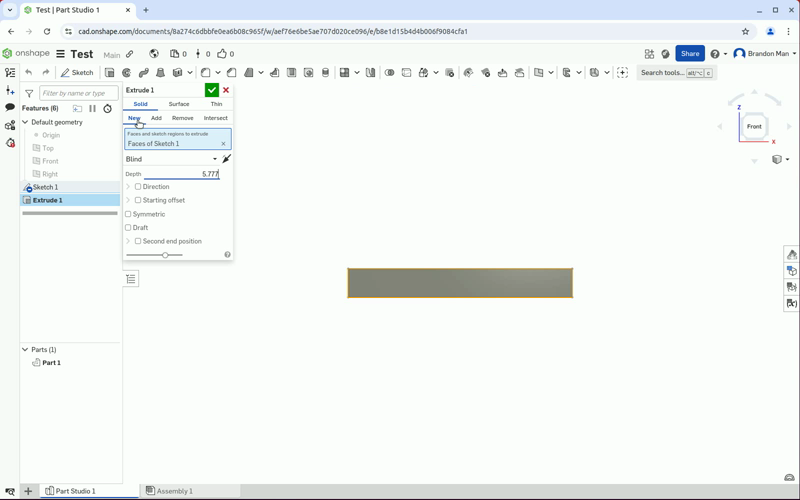
key(enter)
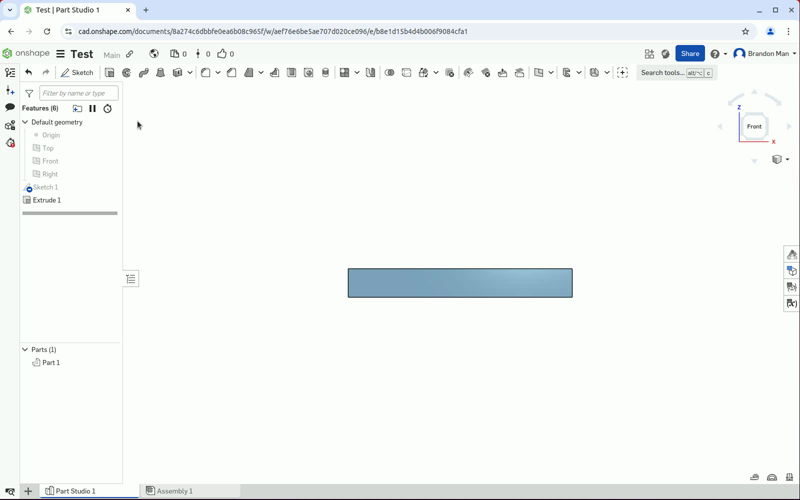
key(shift+h)
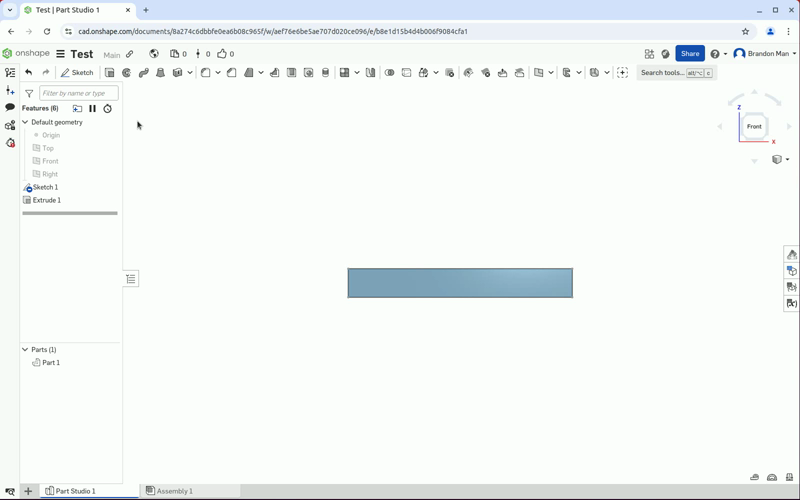
key(shift+h)
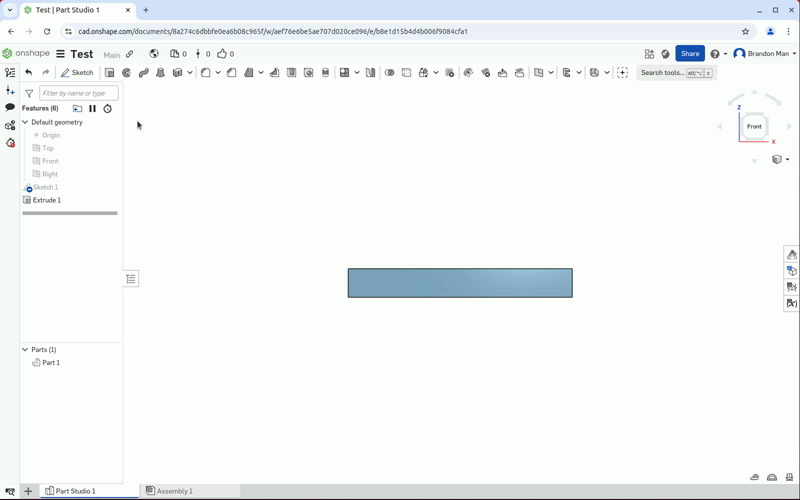
mouse_move(73, 189)
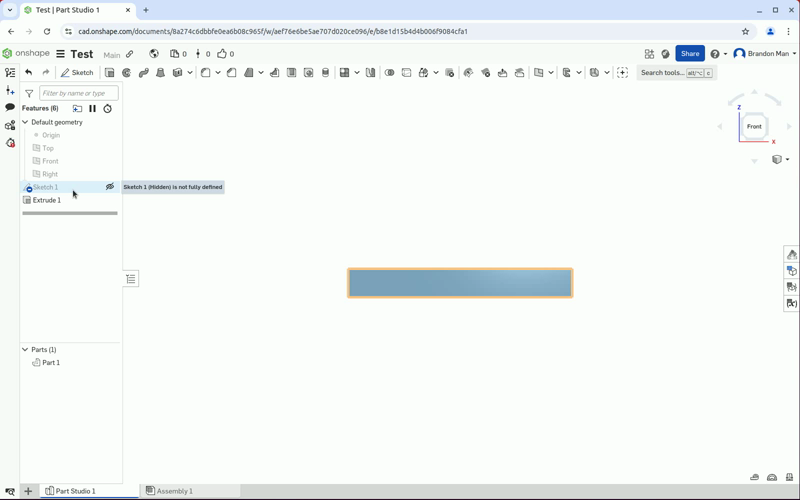
click(73, 189)
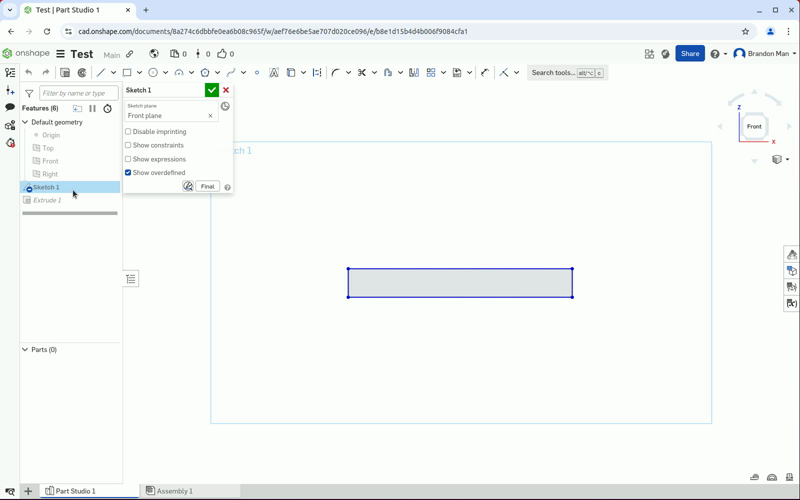
mouse_move(229, 92)
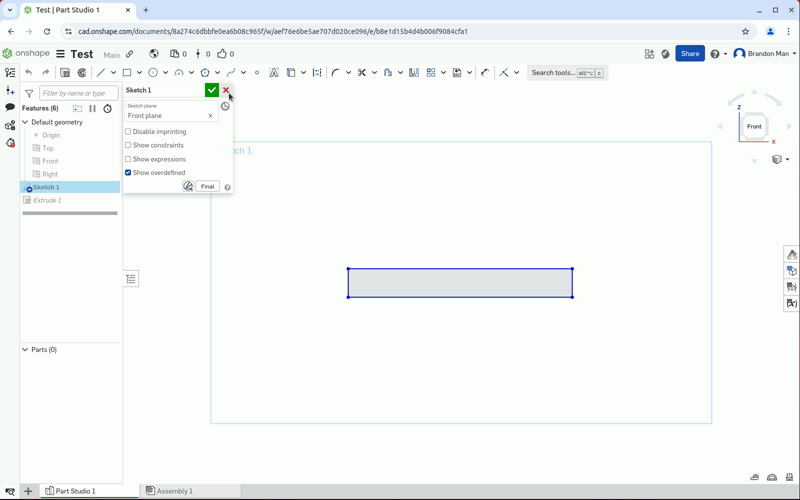
click(229, 92)
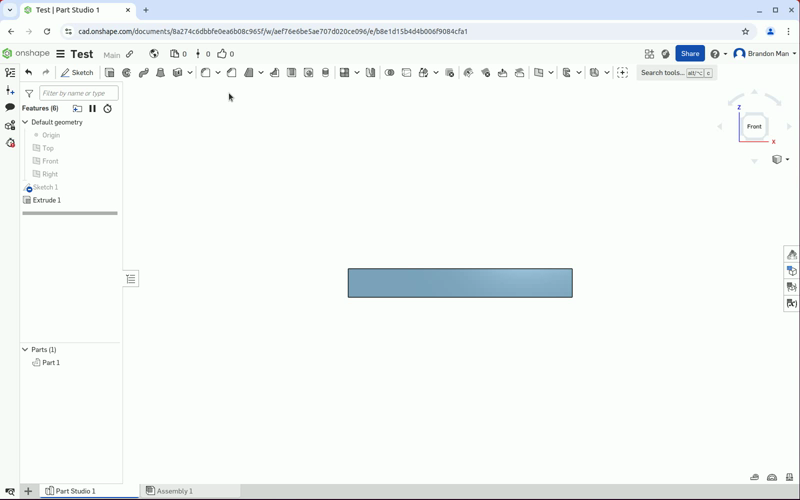
mouse_move(541, 75)
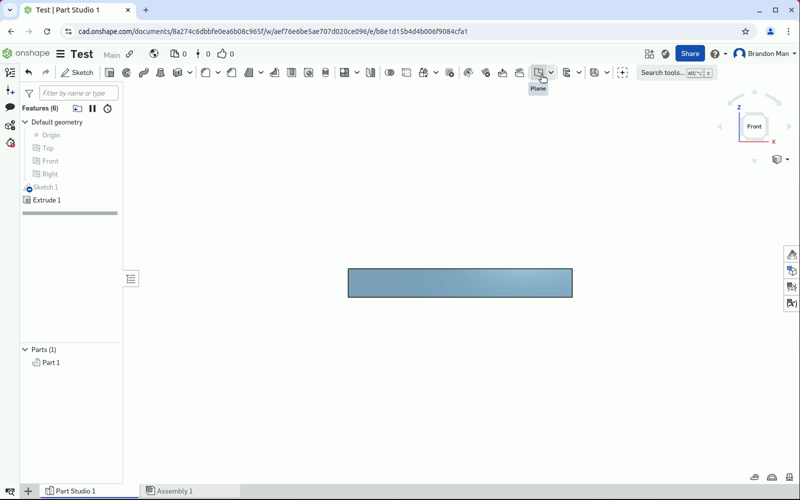
click(541, 75)
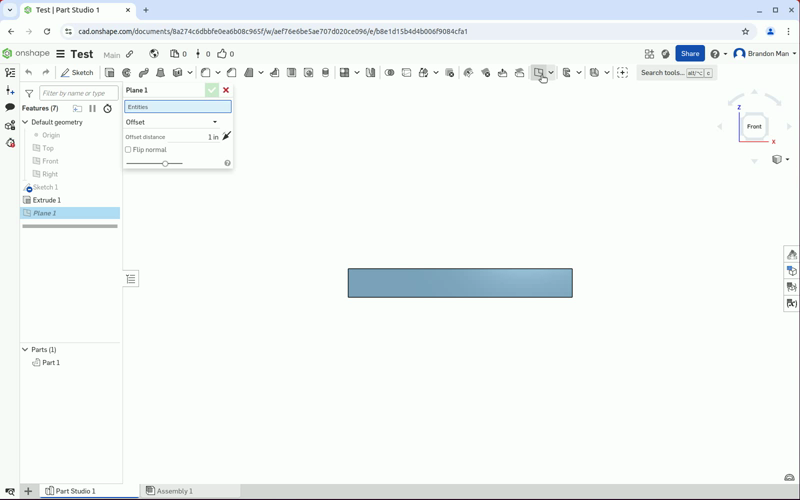
mouse_move(73, 163)
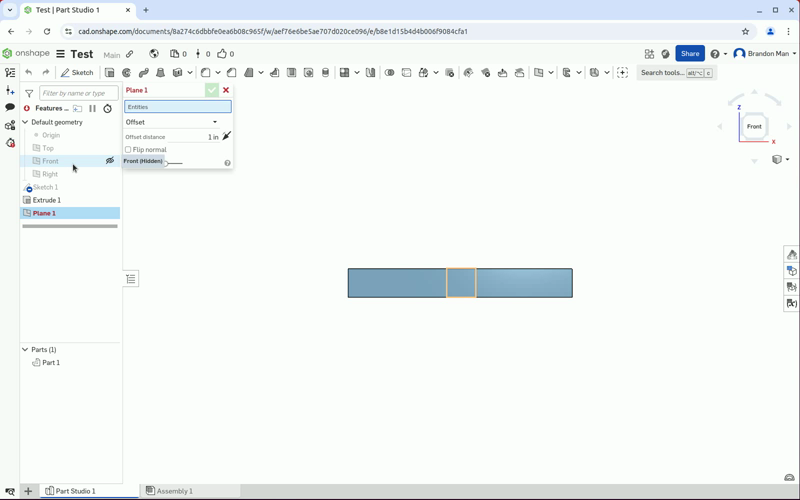
click(73, 163)
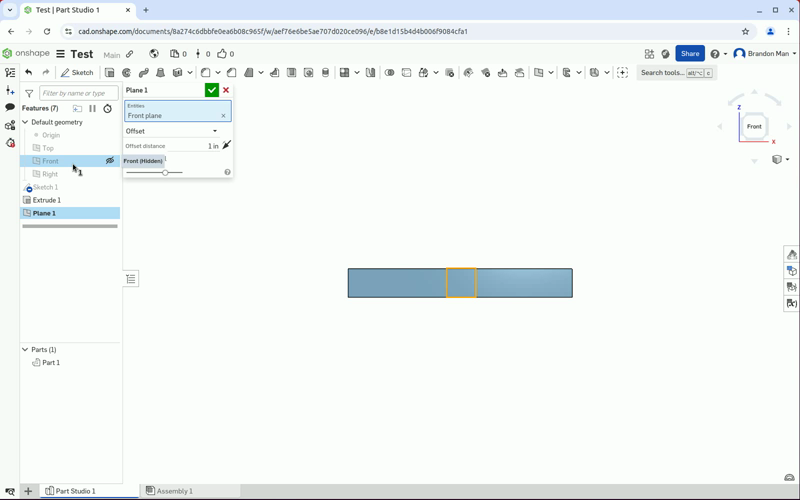
key(tab, 2)
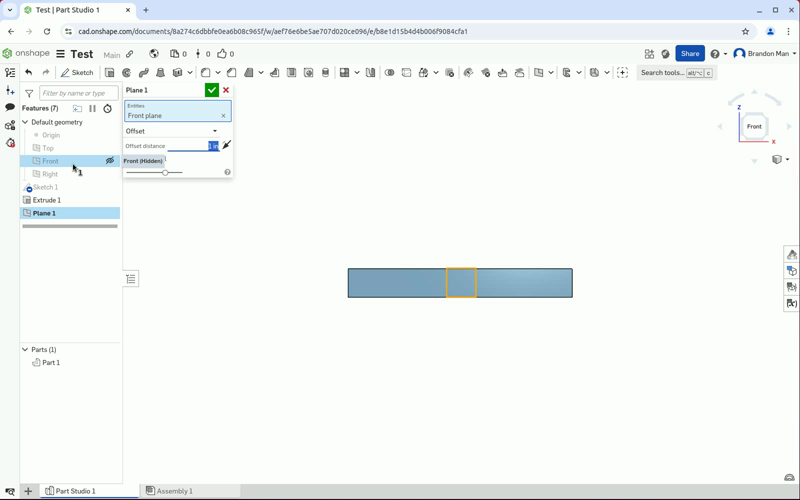
text(5.792)
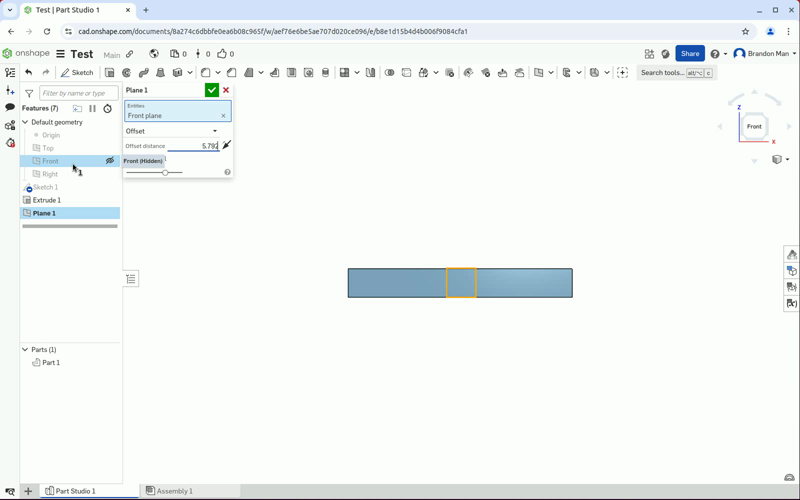
key(enter, 2)
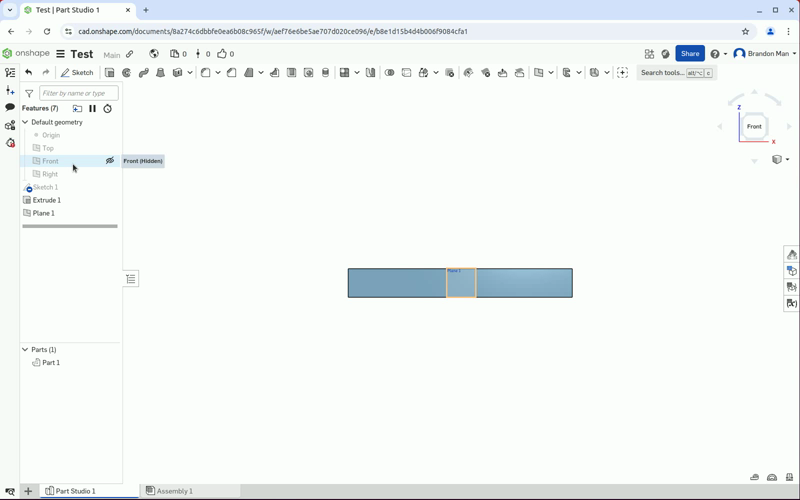
key(shift+s)
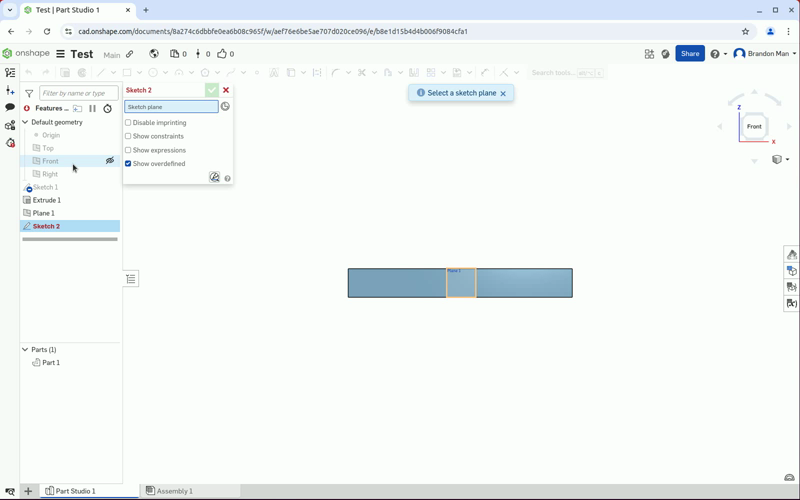
mouse_move(73, 215)
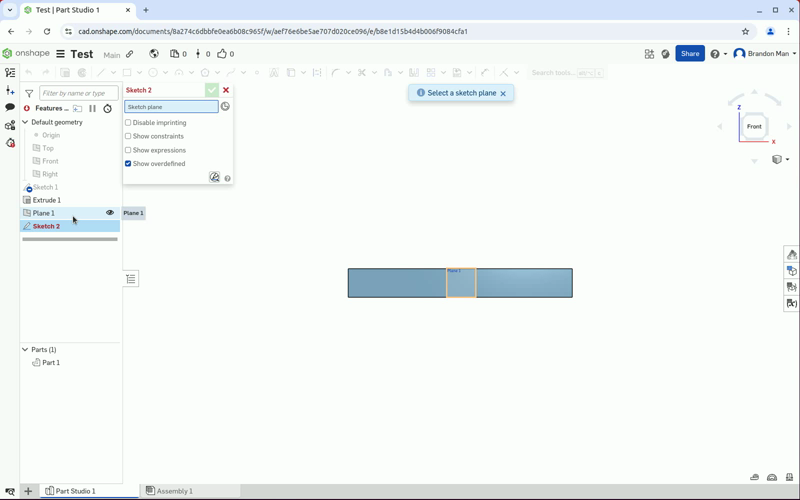
click(73, 215)
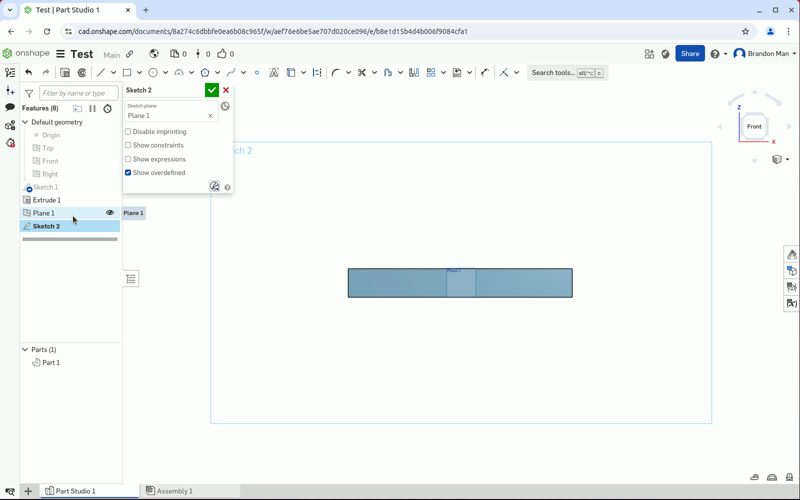
mouse_move(73, 352)
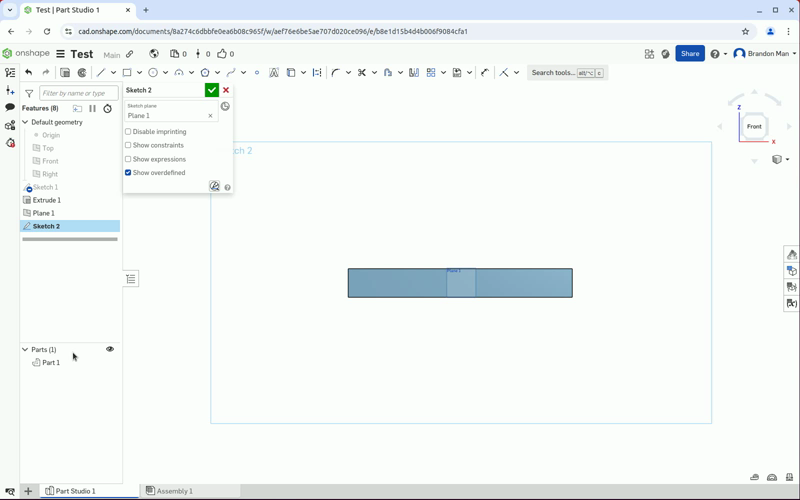
key(y)
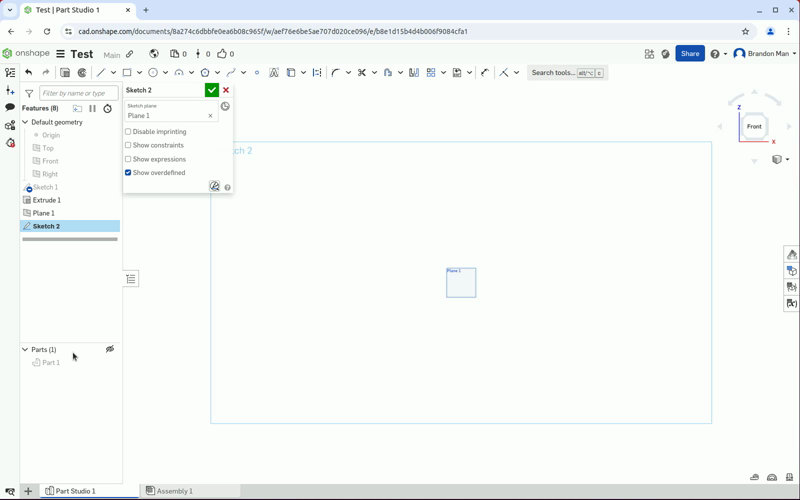
key(c)
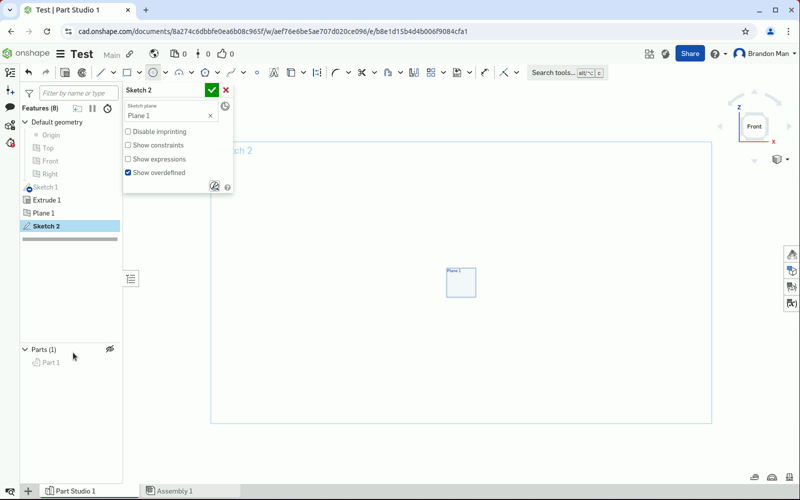
key_down(shift)
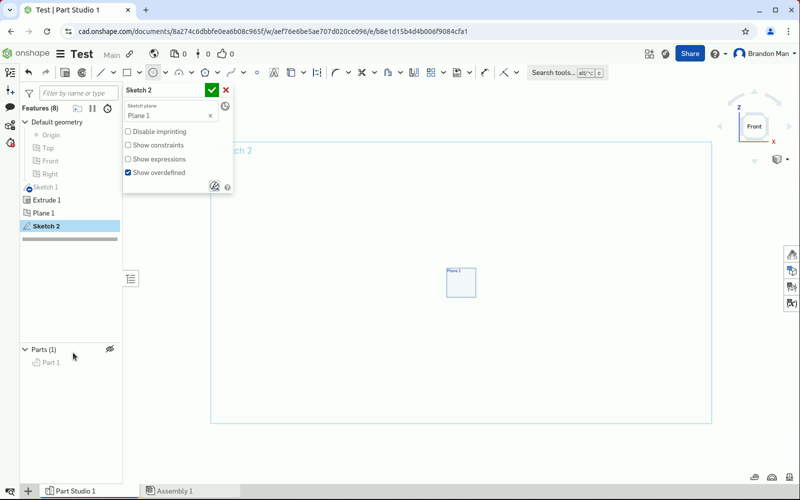
mouse_move(386, 282)
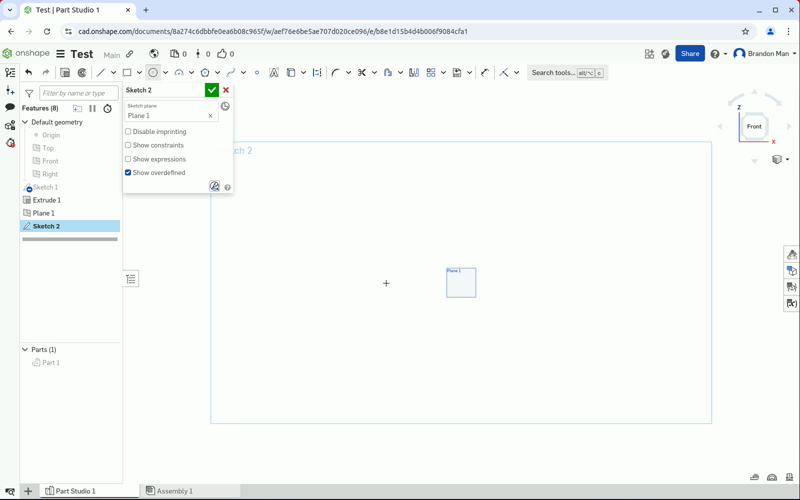
click(386, 282)
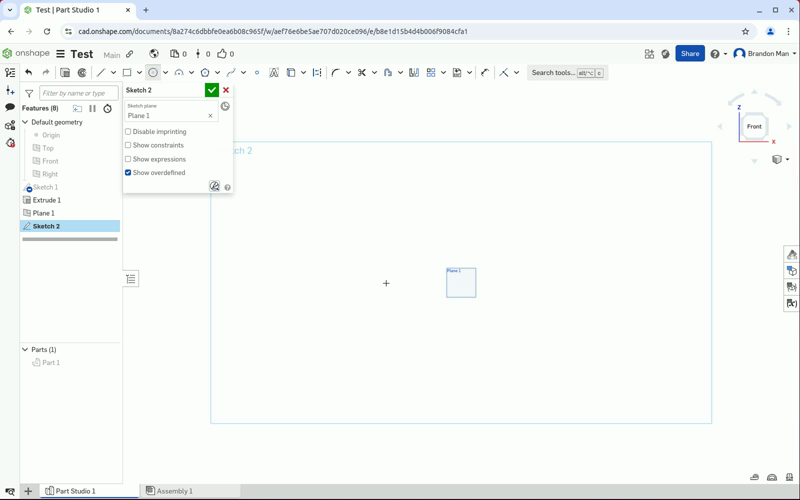
key_up(shift)
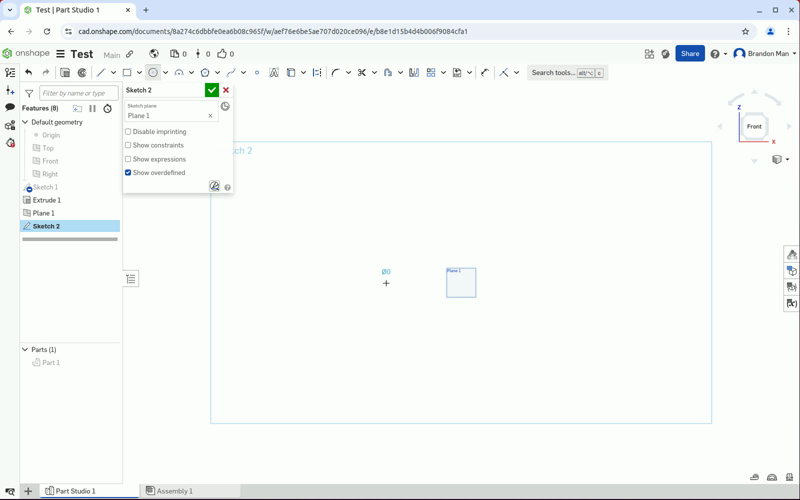
mouse_move(391, 282)
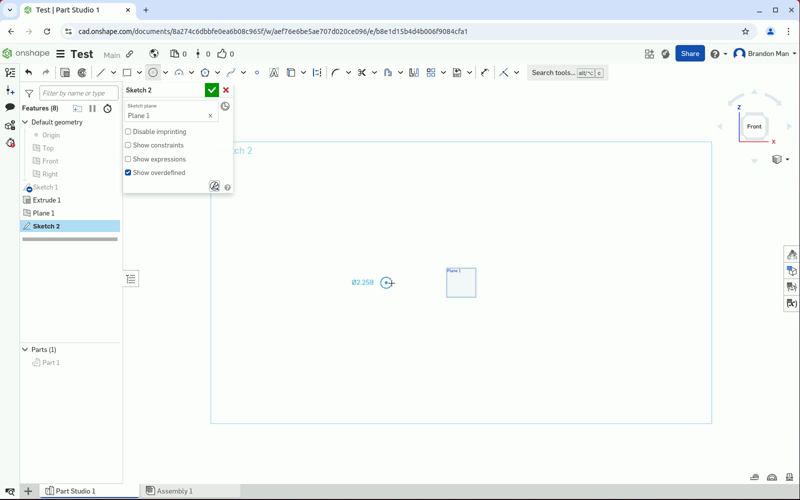
click(391, 282)
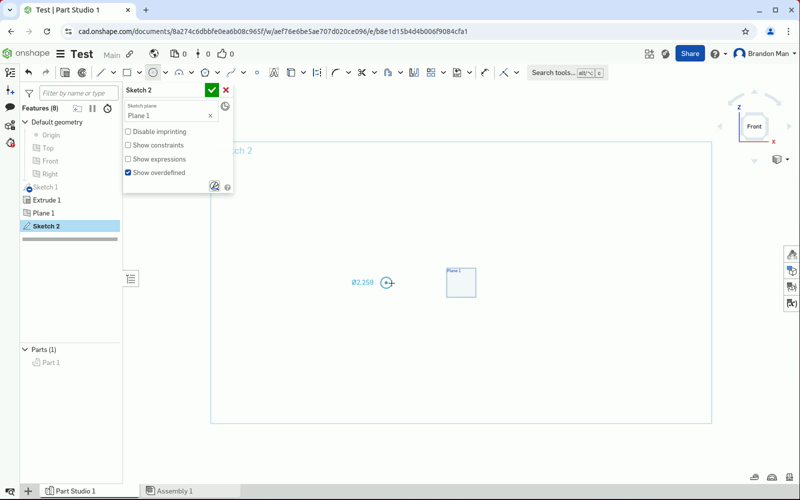
key(esc)
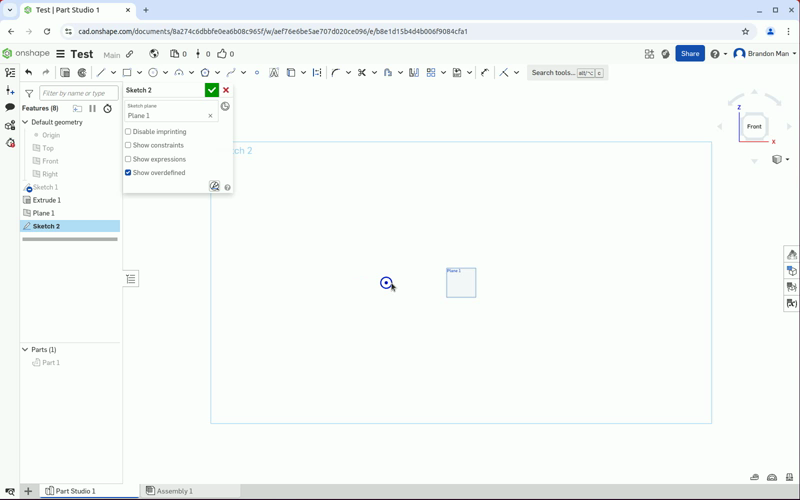
mouse_move(389, 286)
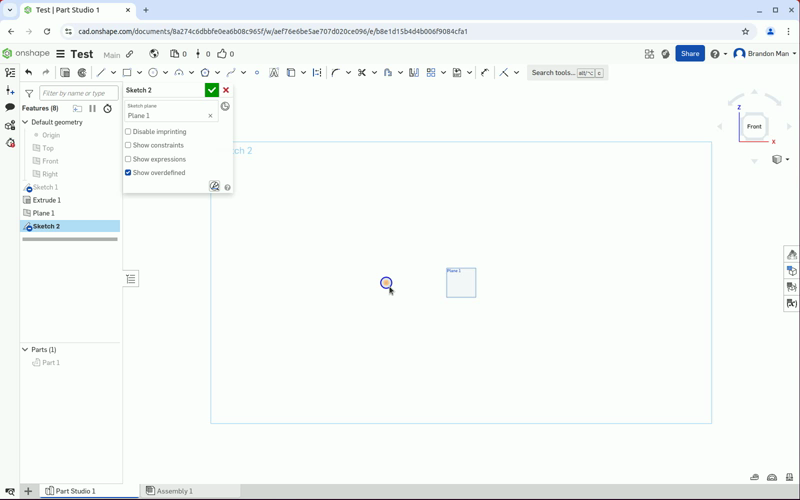
scroll(6)
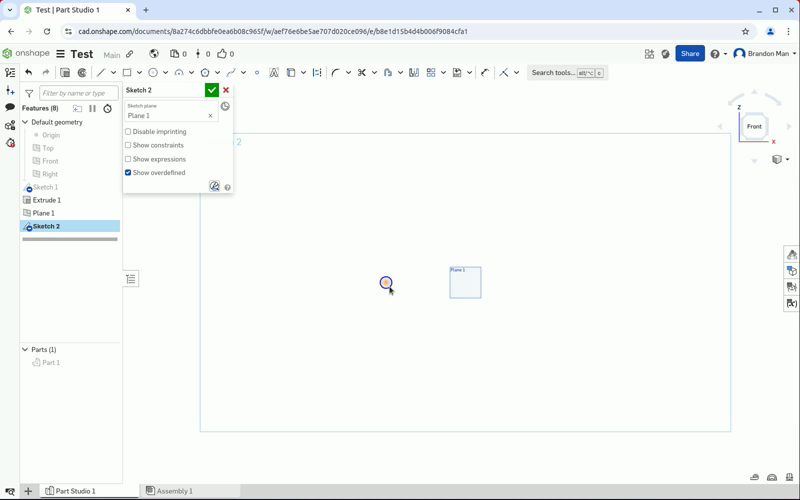
scroll(6)
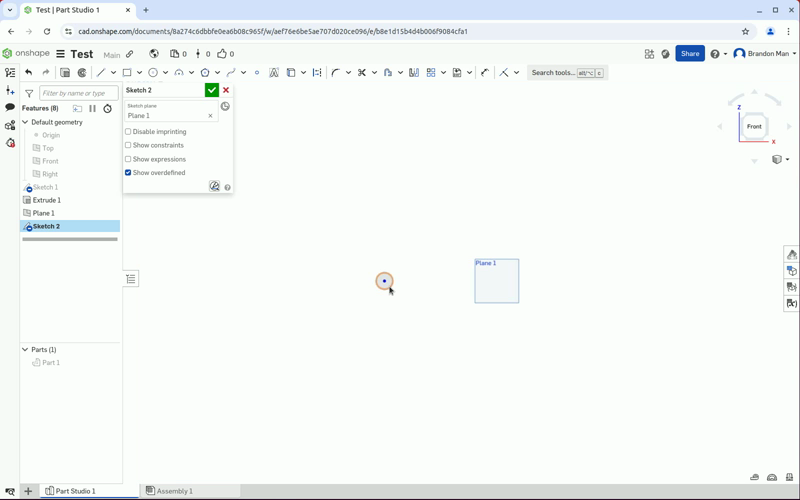
scroll(6)
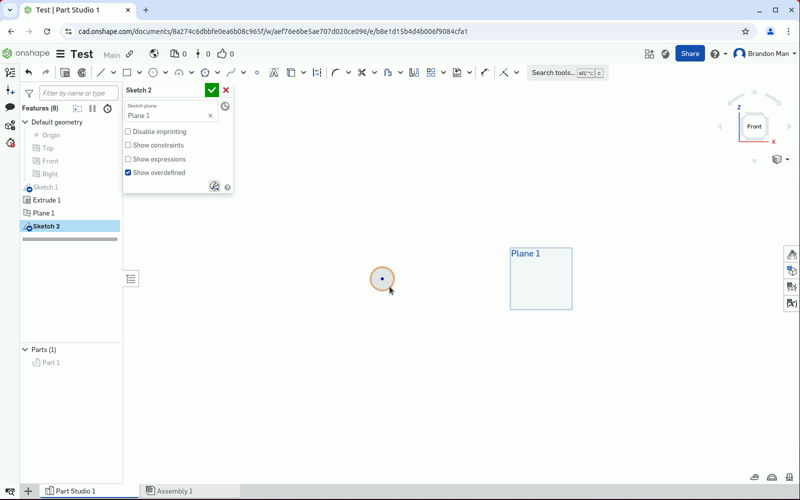
scroll(6)
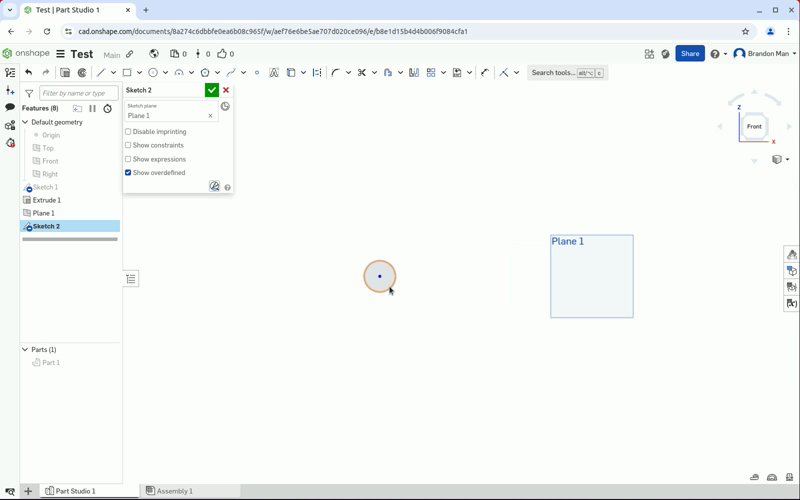
scroll(6)
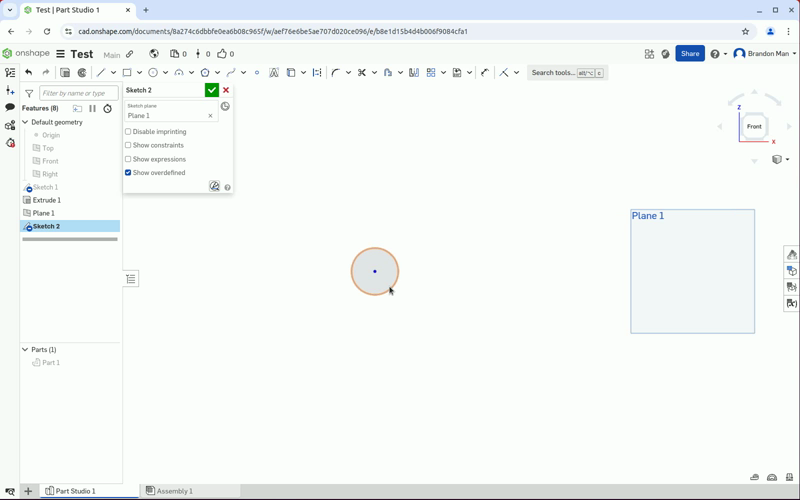
scroll(6)
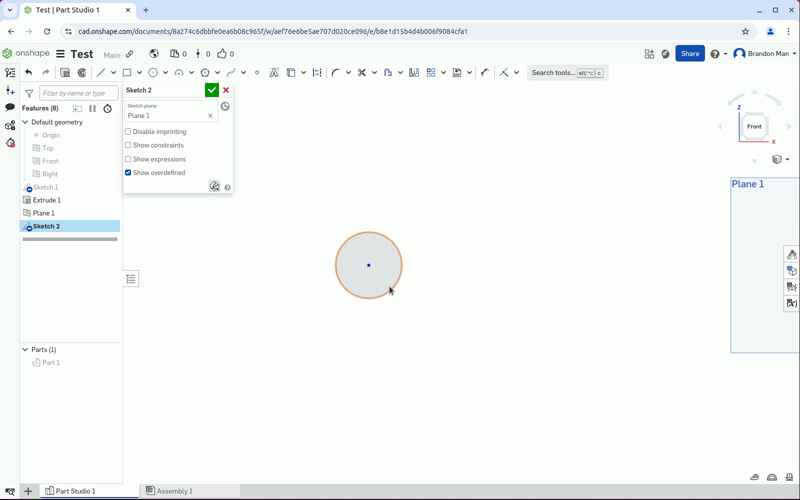
scroll(6)
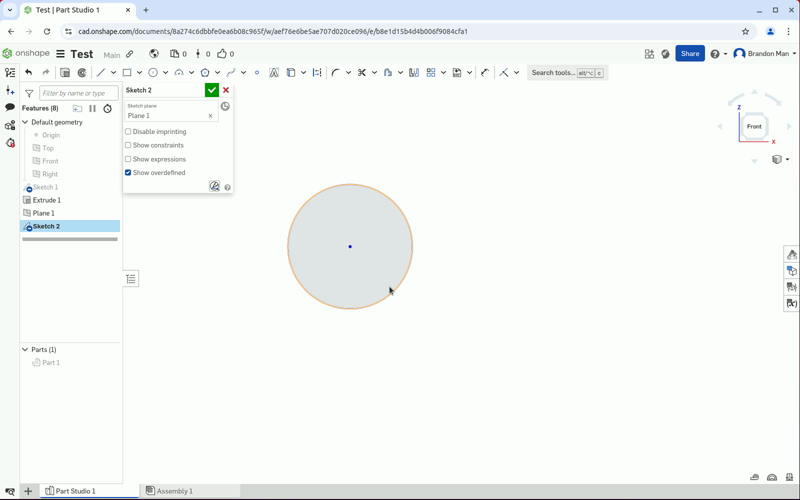
click(389, 286)
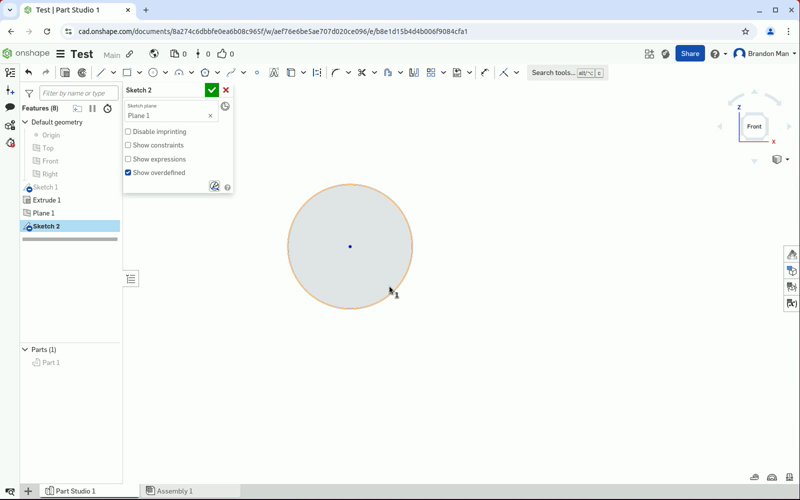
scroll(-6)
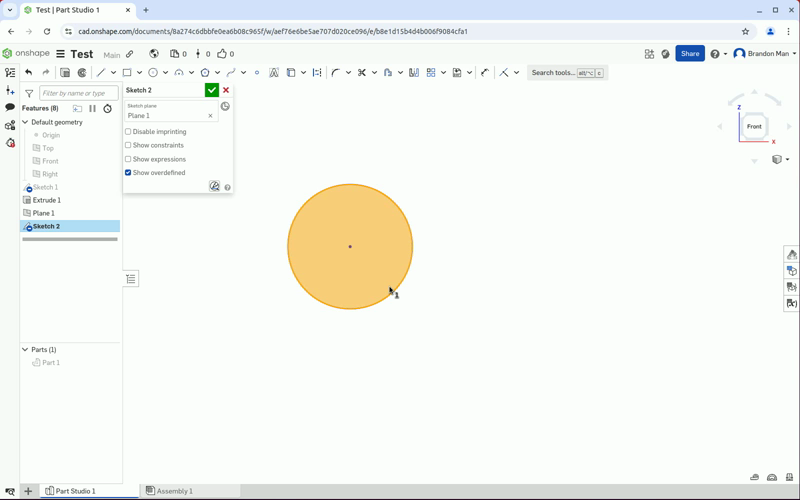
scroll(-6)
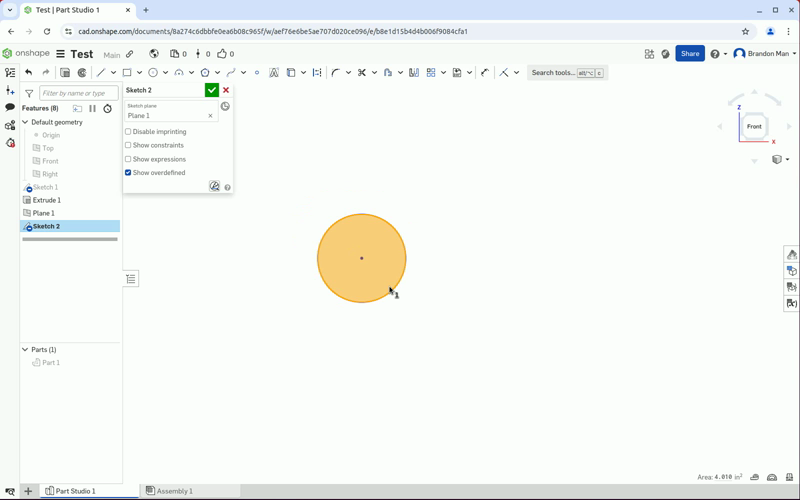
scroll(-6)
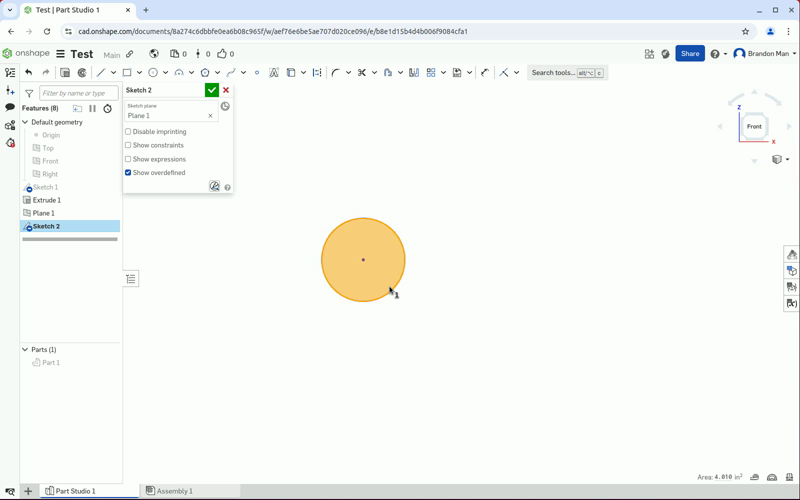
scroll(-6)
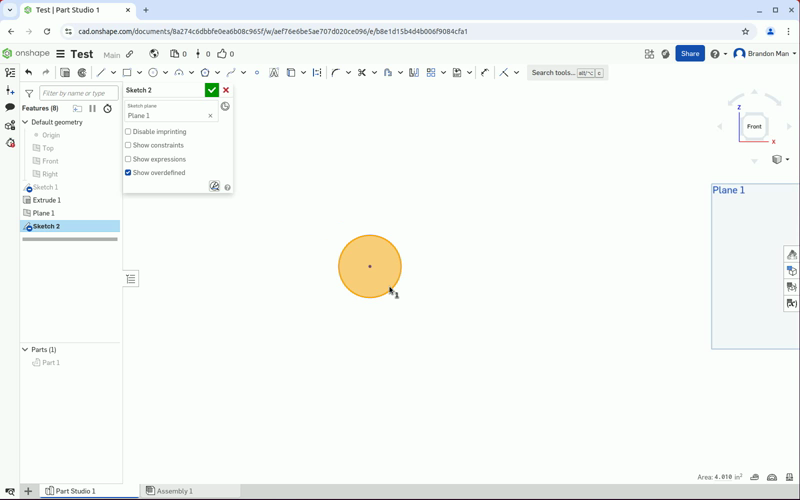
scroll(-6)
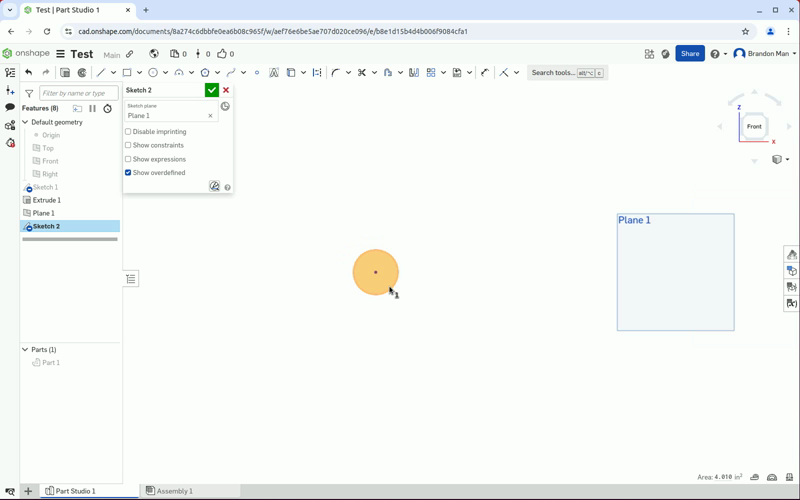
scroll(-6)
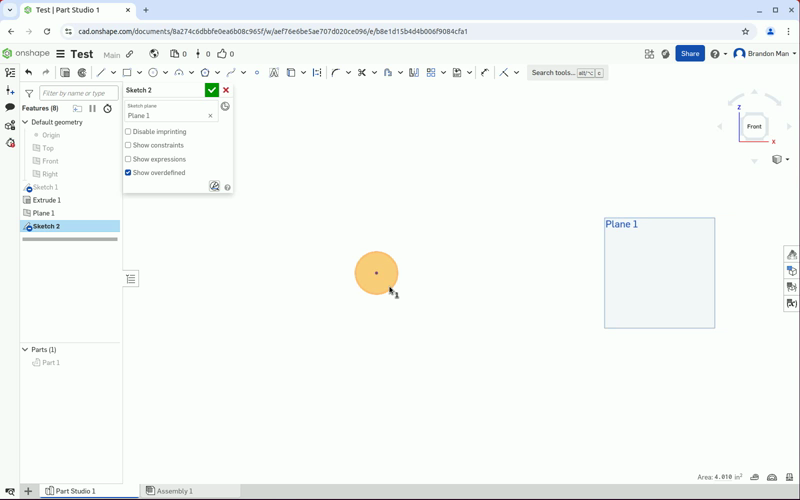
scroll(-6)
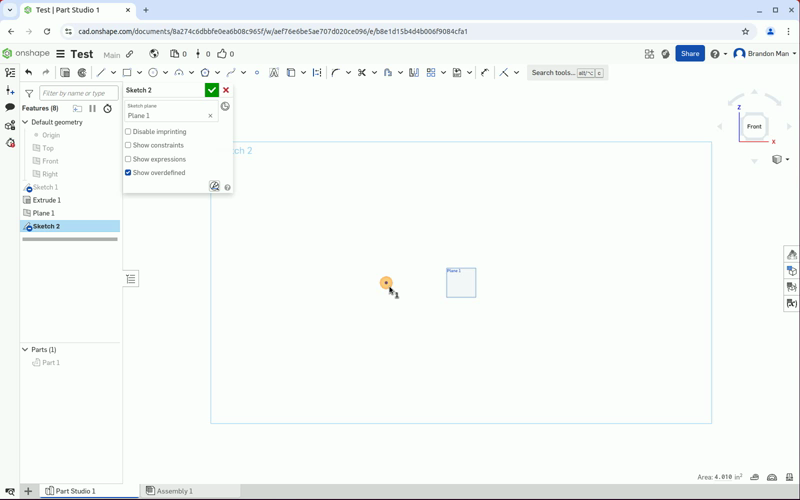
mouse_move(73, 352)
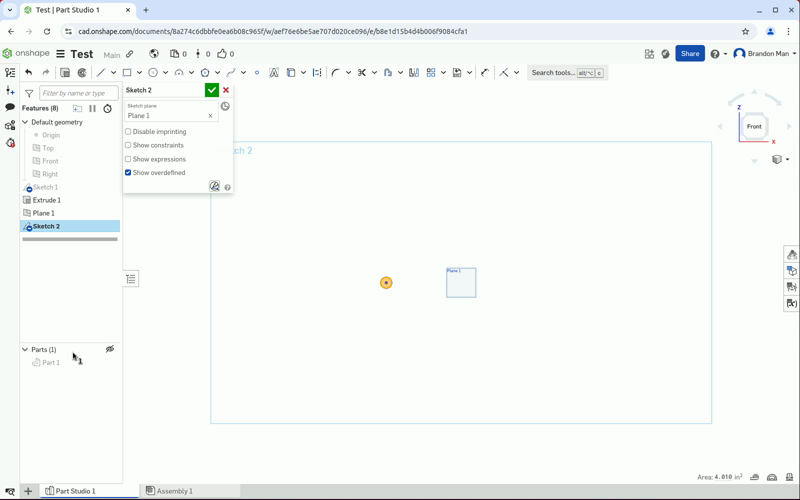
key(shift+y)
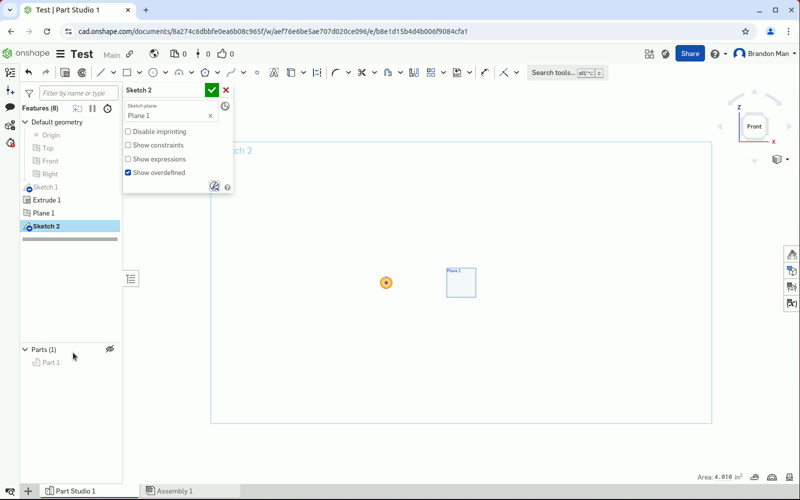
key(shift+e)
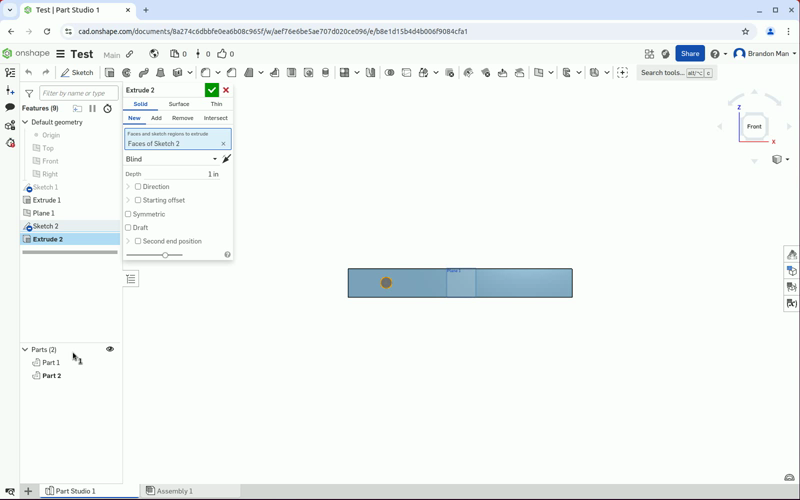
mouse_move(143, 106)
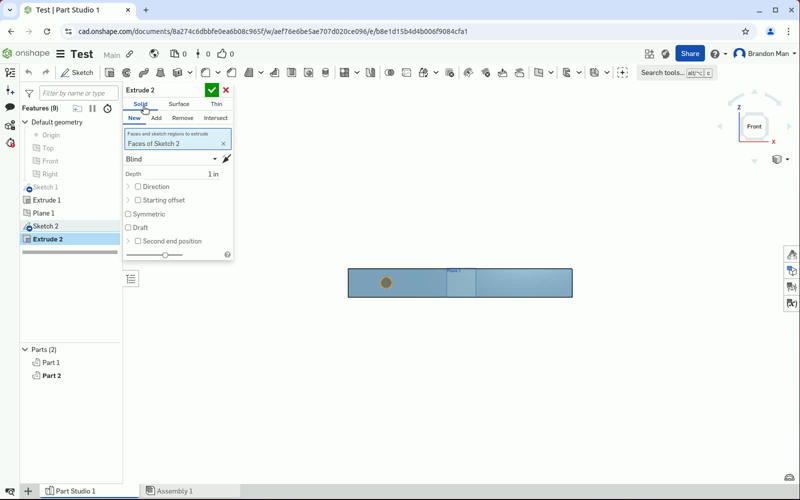
click(143, 106)
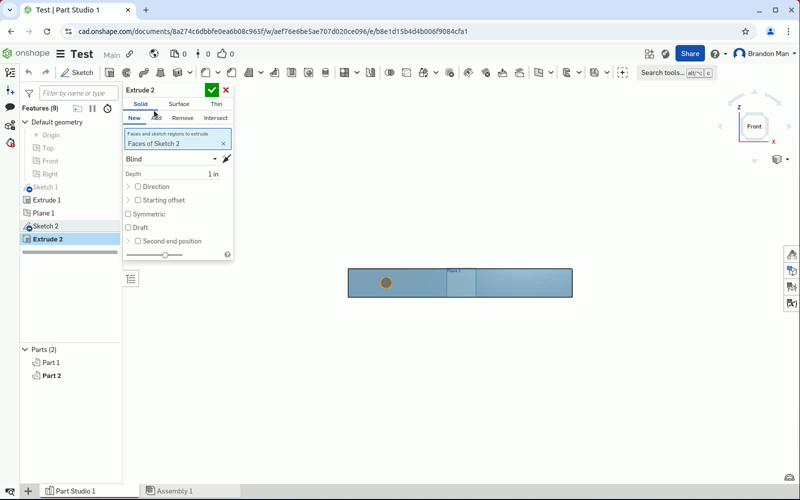
mouse_move(186, 120)
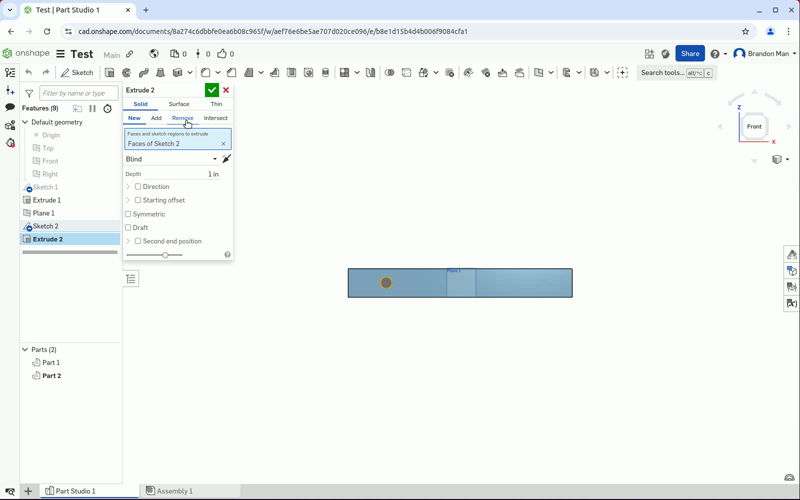
click(186, 120)
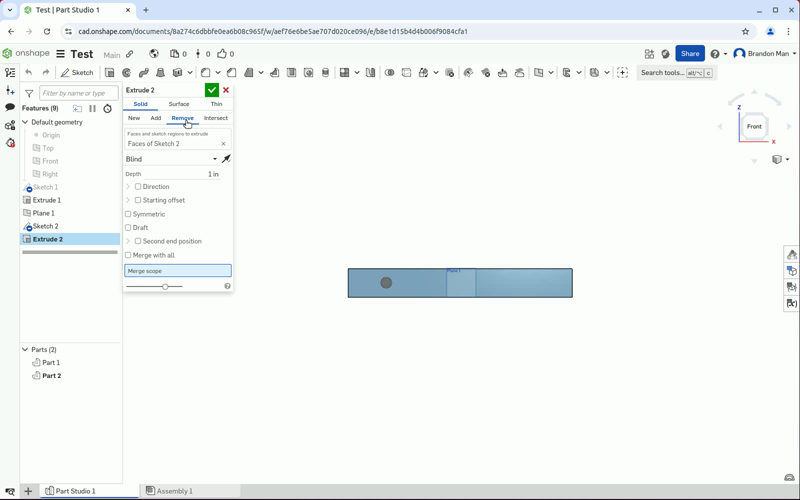
key(tab, 4)
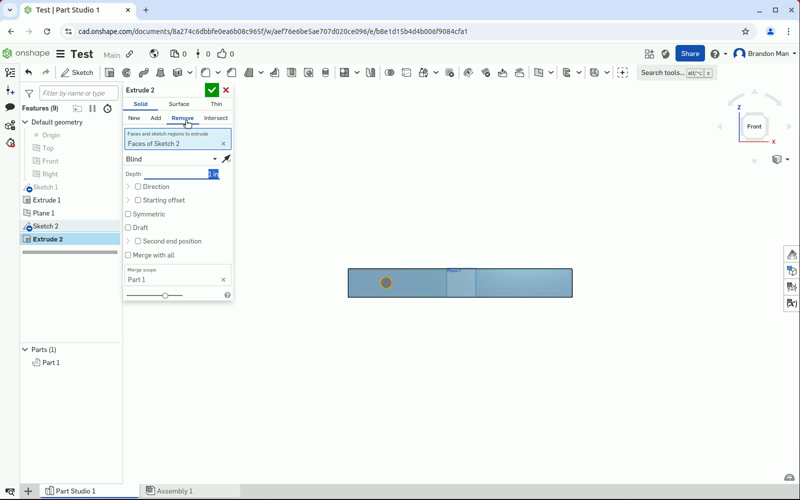
text(1.926)
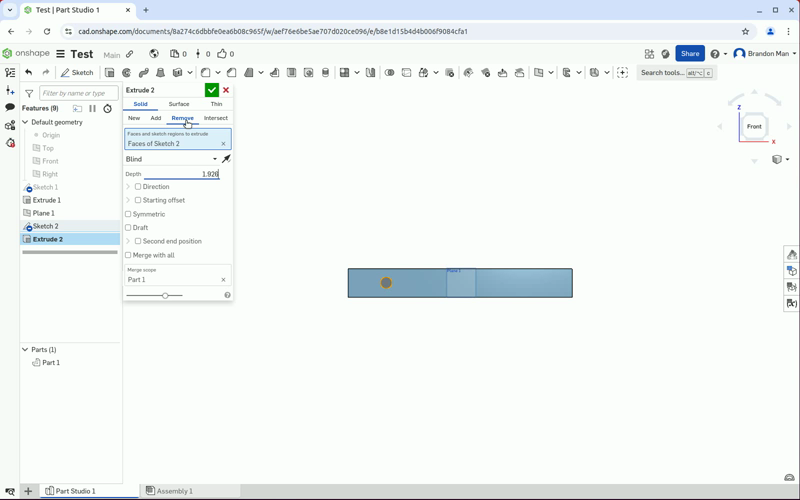
key(tab, 6)
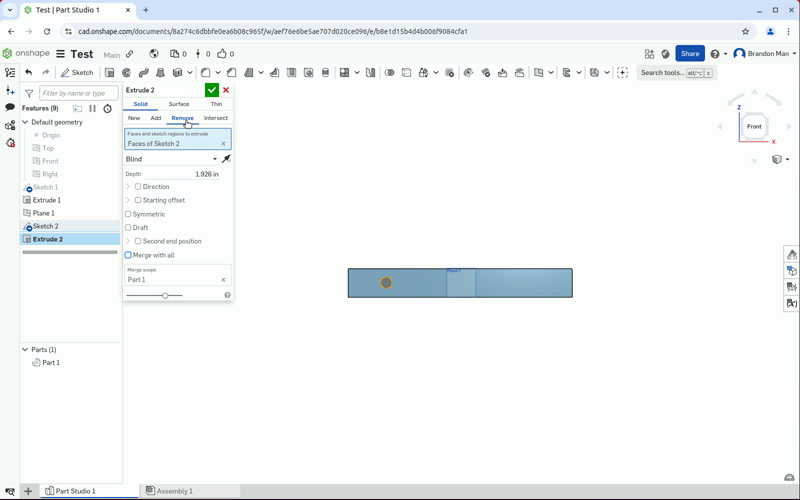
key(space)
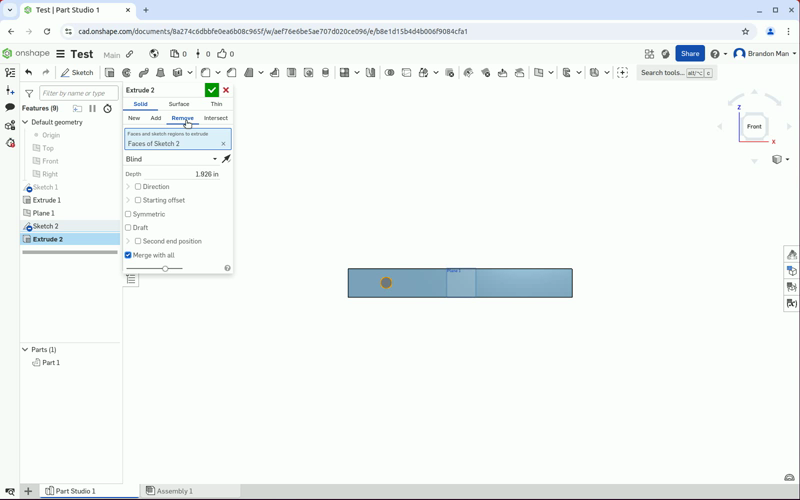
key(enter)
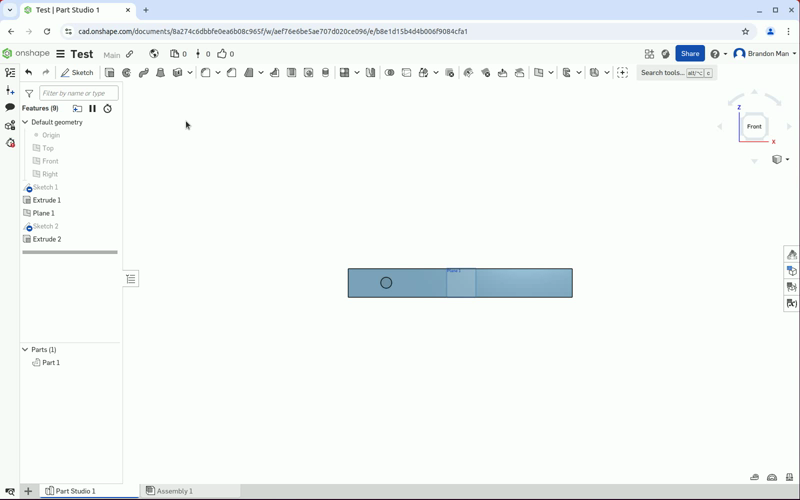
key(shift+h)
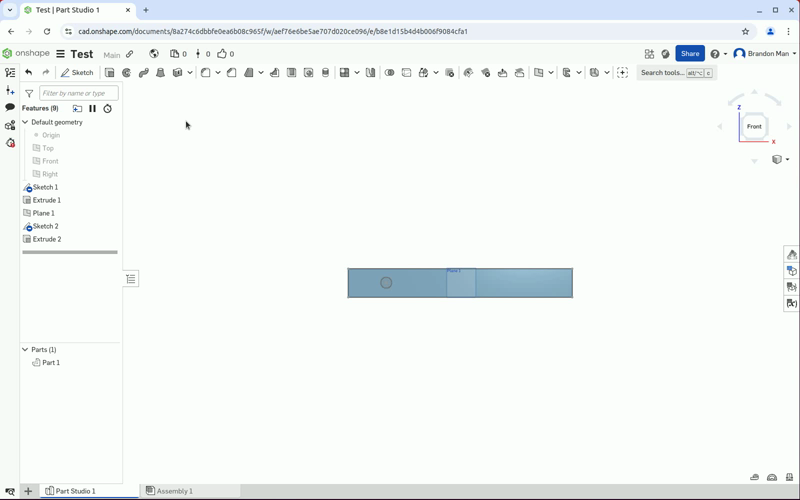
key(shift+h)
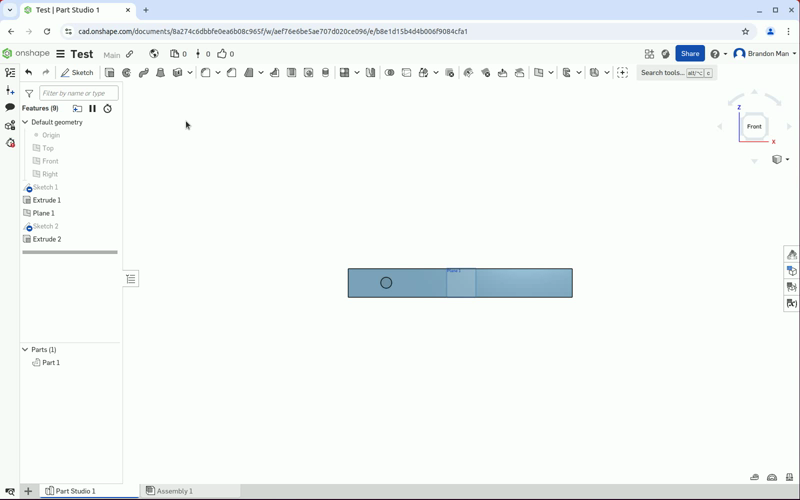
mouse_move(73, 189)
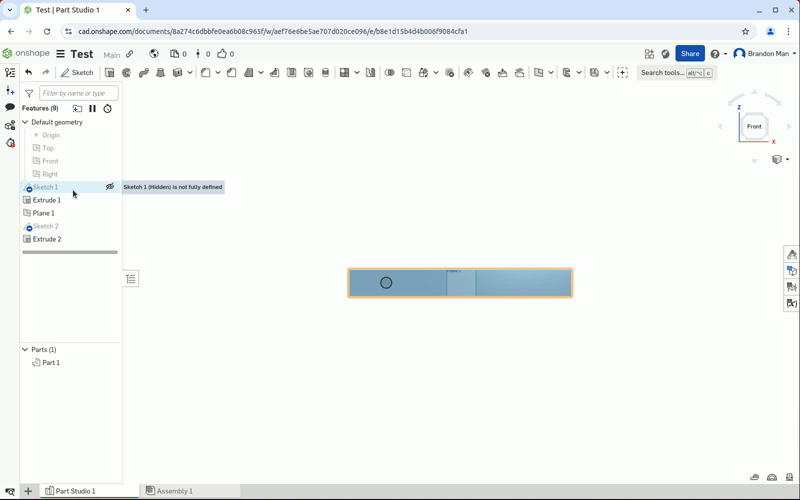
click(73, 189)
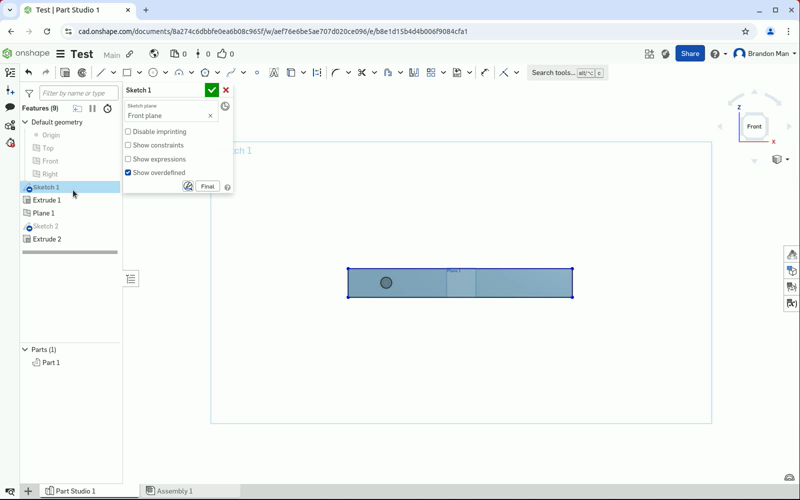
mouse_move(229, 92)
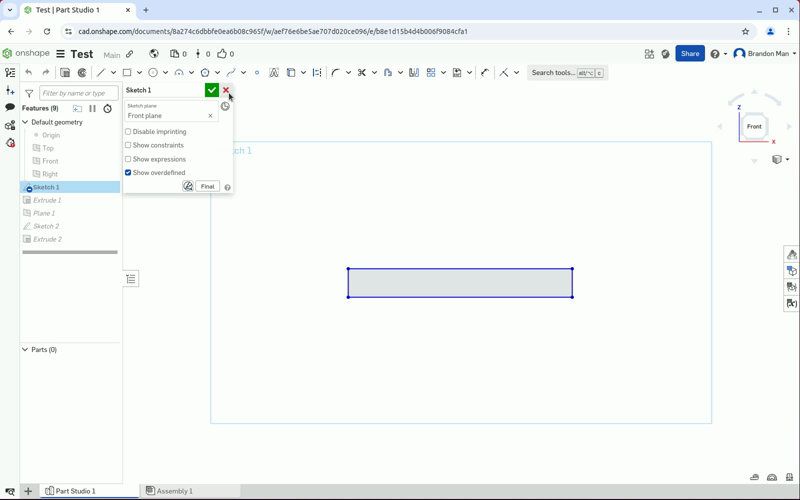
click(229, 92)
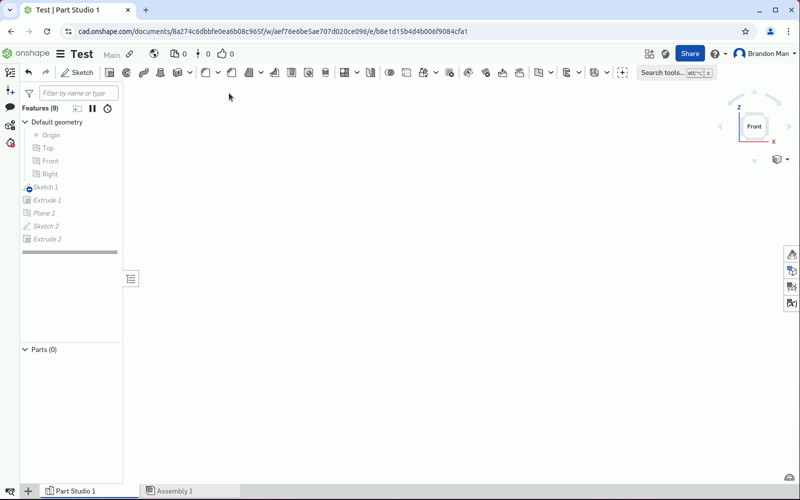
key(shift+s)
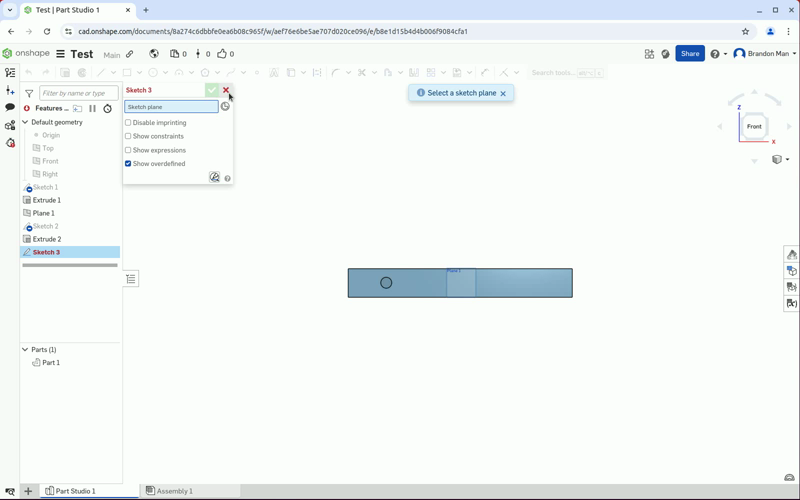
mouse_move(73, 215)
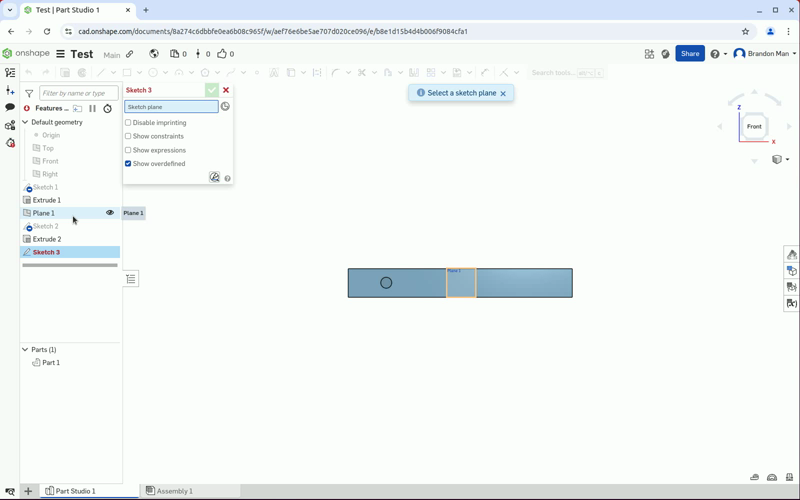
click(73, 215)
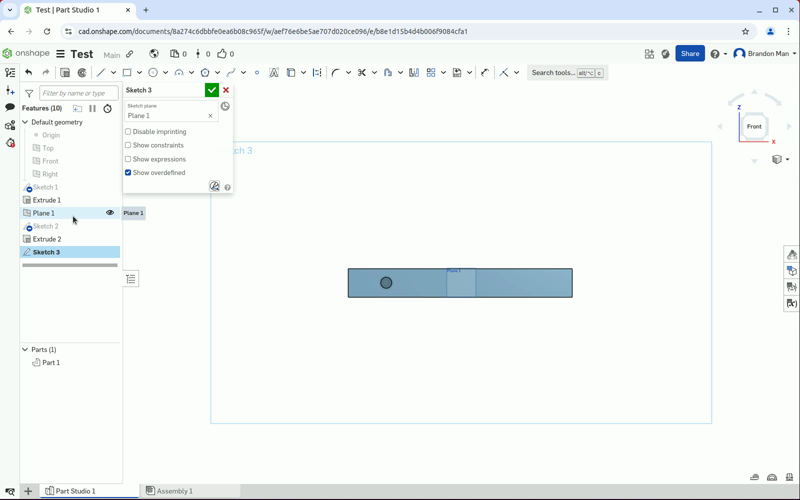
mouse_move(73, 352)
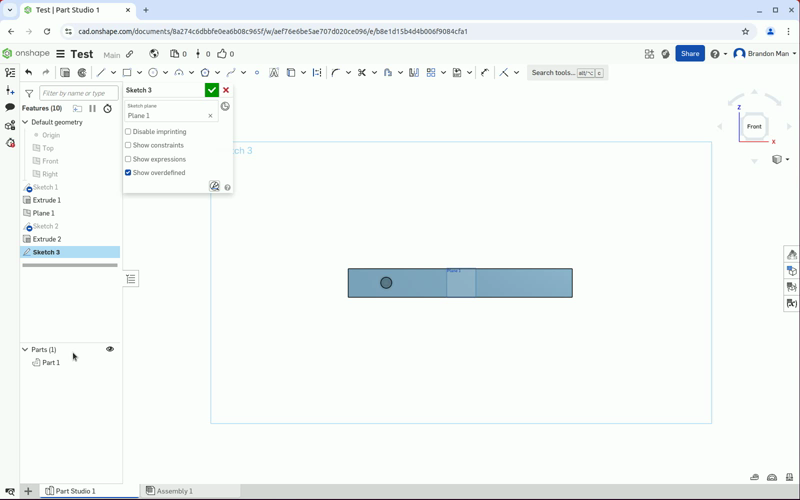
key(y)
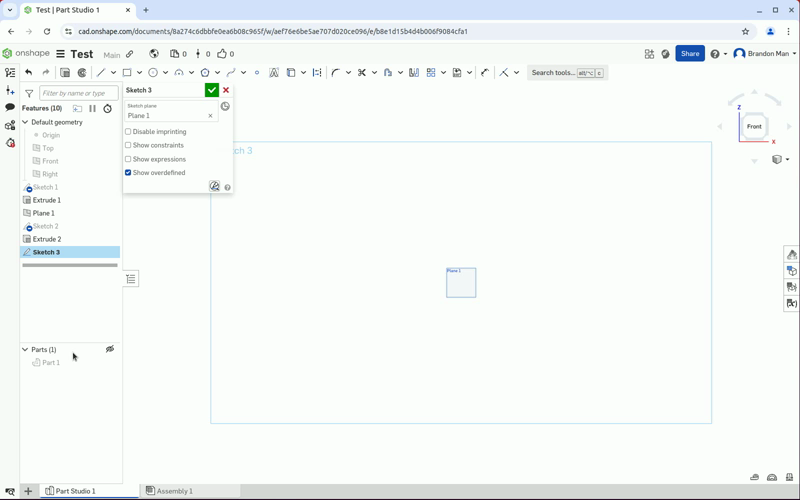
key(c)
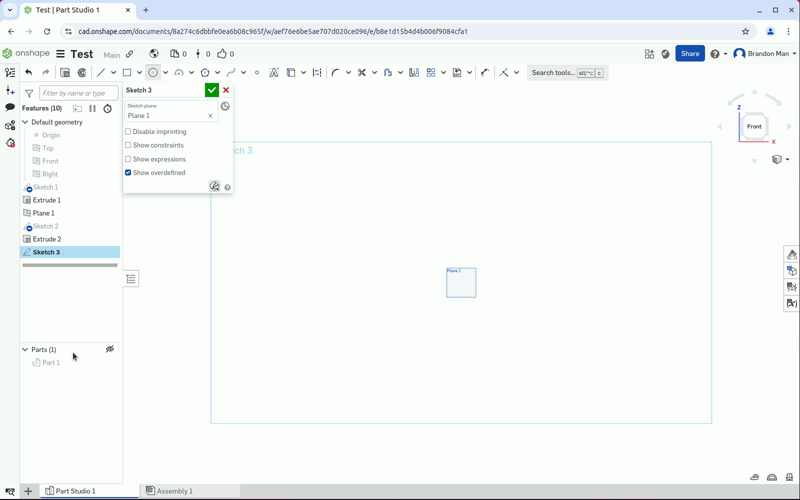
key_down(shift)
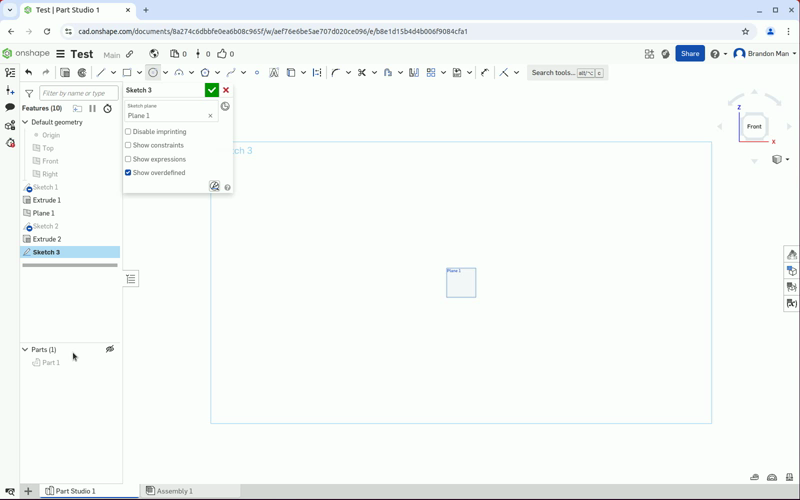
mouse_move(536, 282)
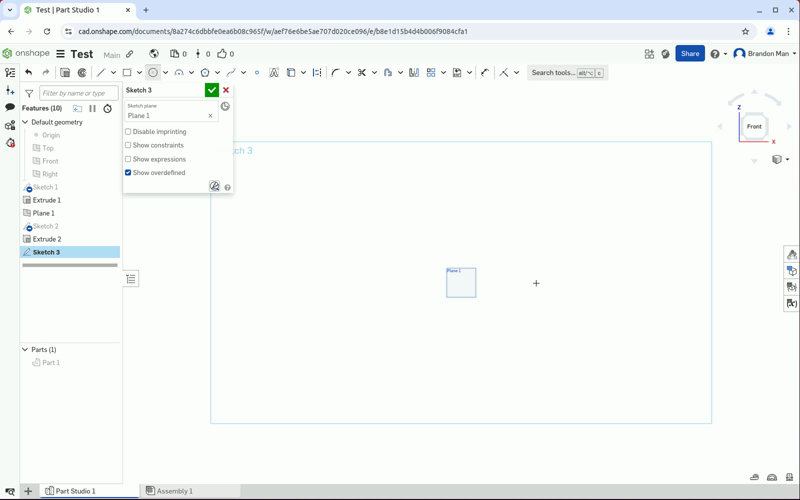
click(536, 282)
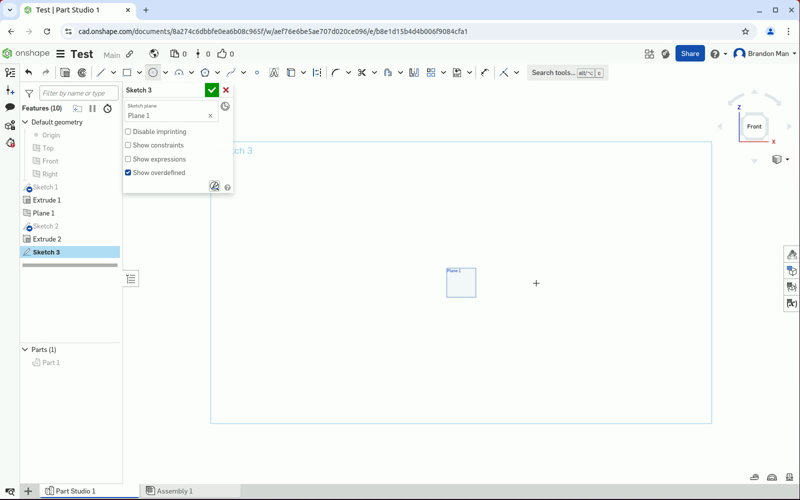
key_up(shift)
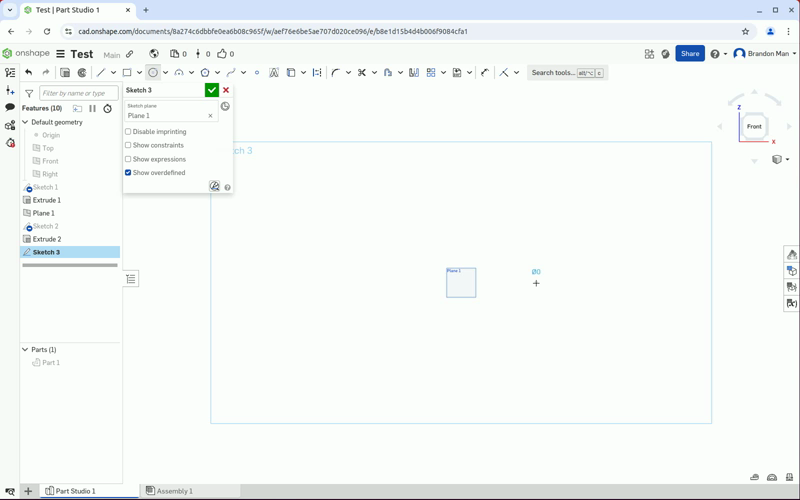
mouse_move(541, 282)
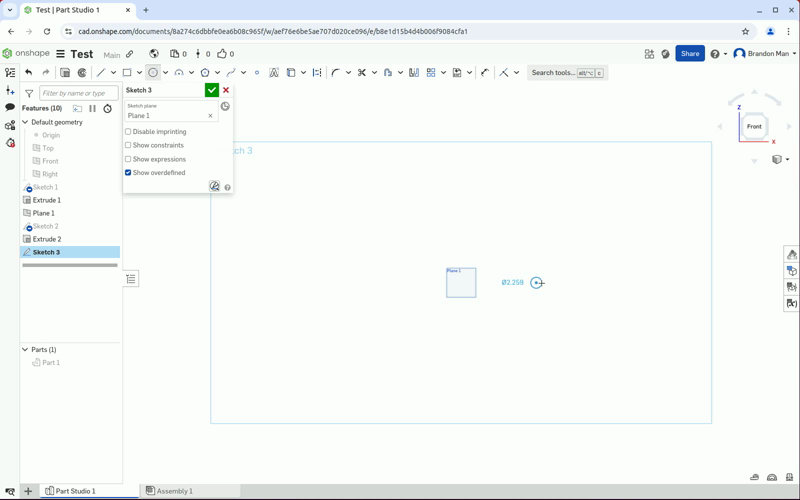
click(541, 282)
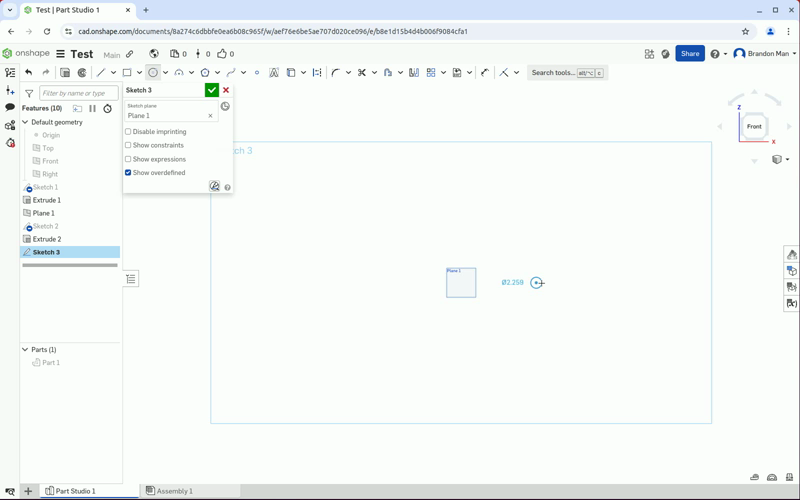
key(esc)
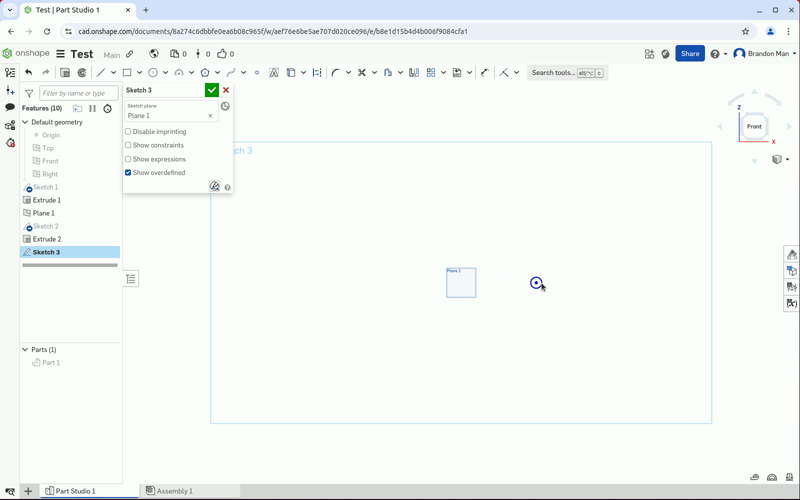
mouse_move(537, 282)
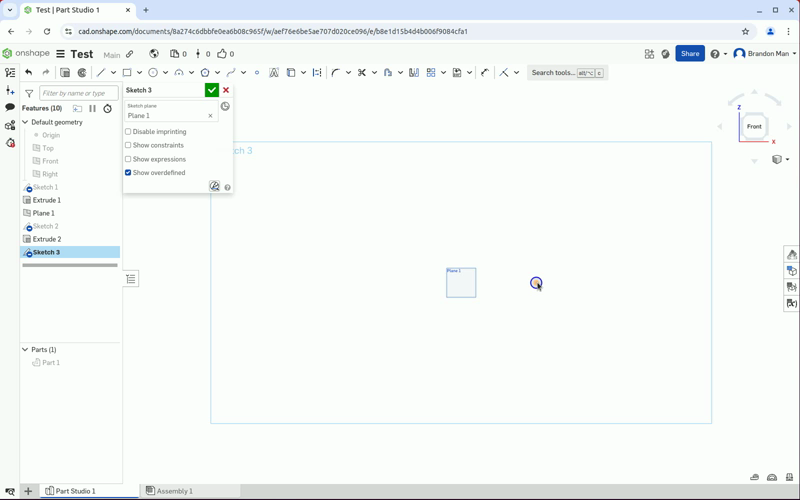
scroll(6)
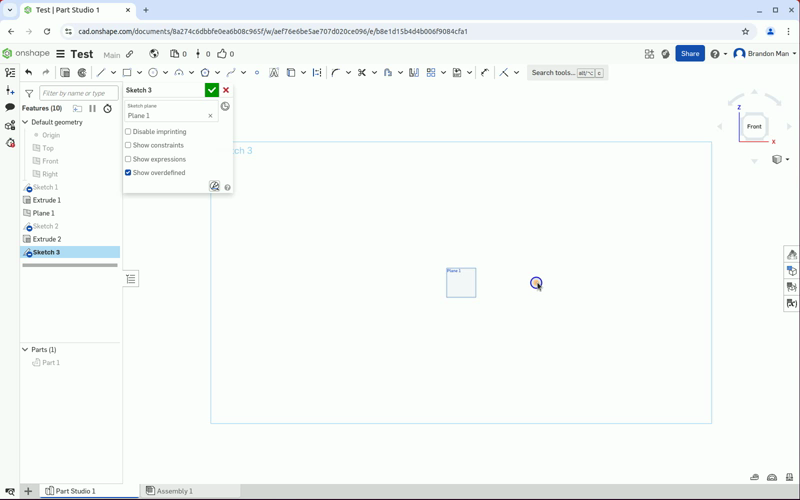
scroll(6)
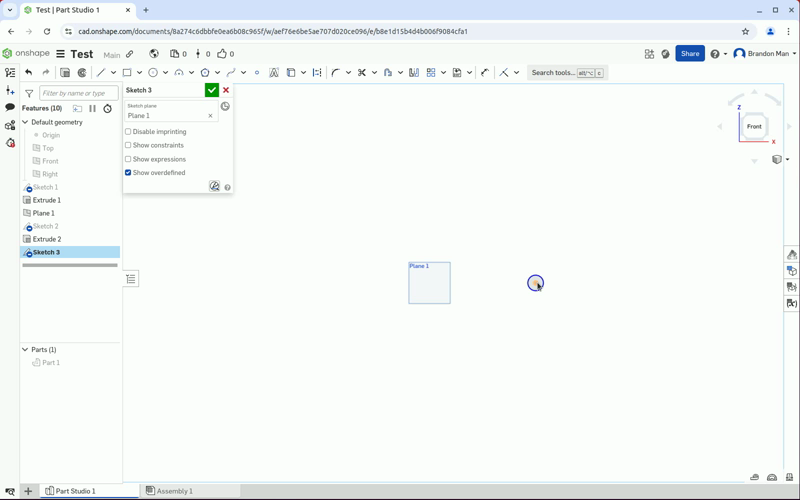
scroll(6)
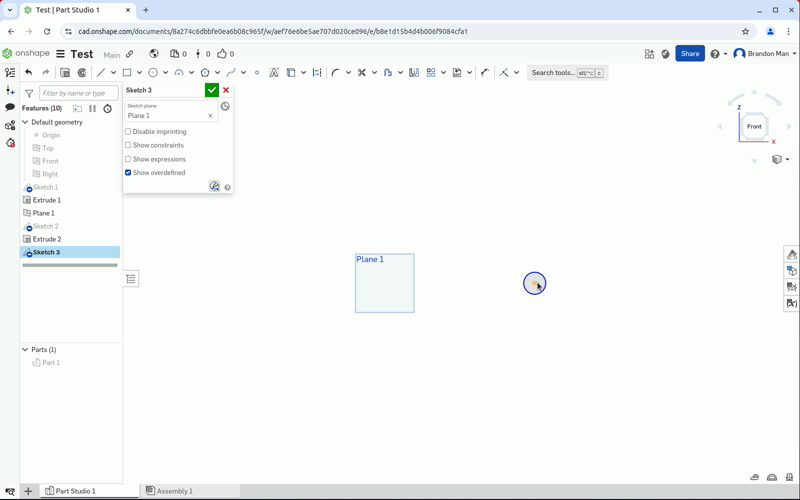
scroll(6)
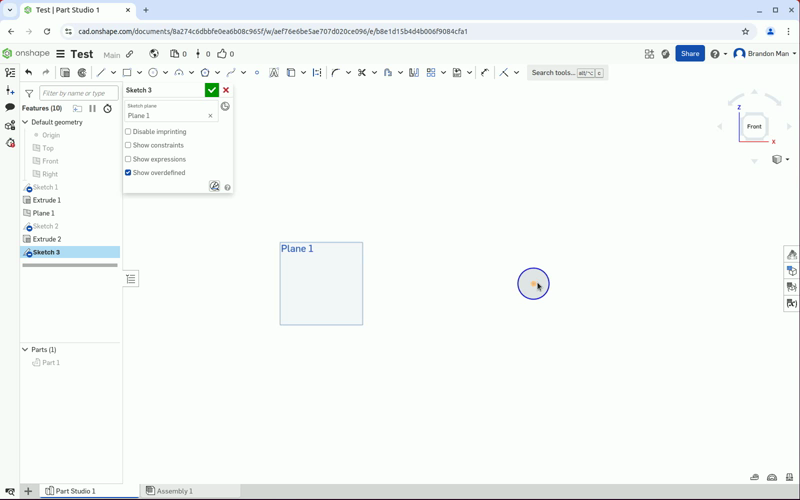
scroll(6)
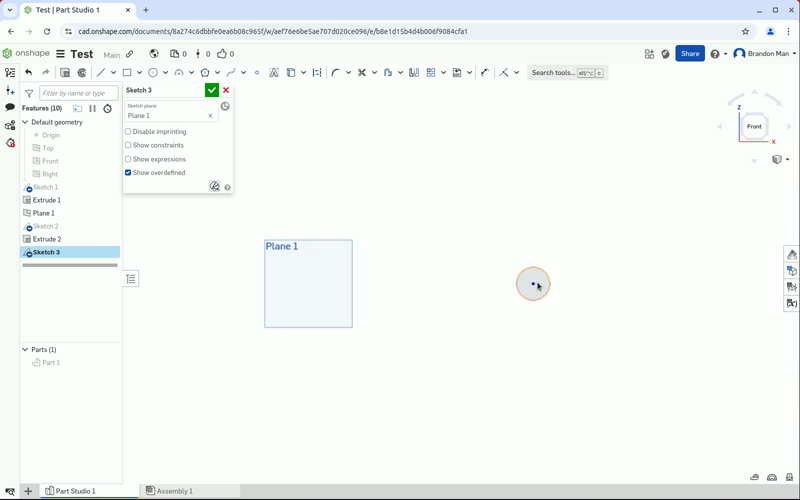
scroll(6)
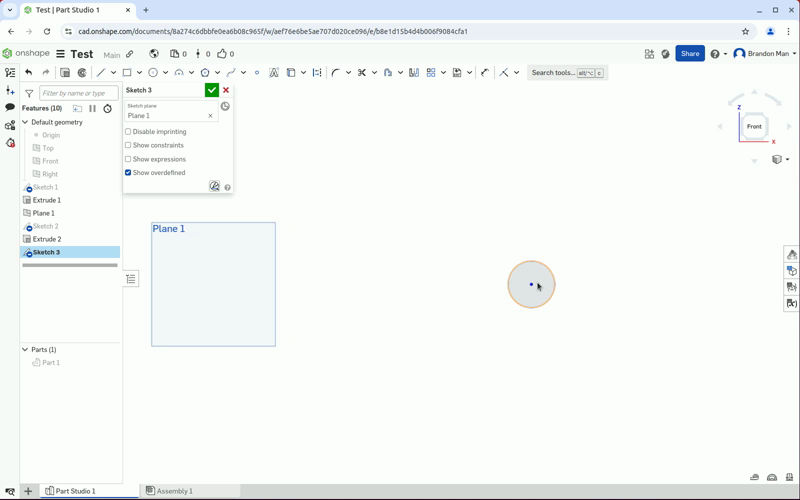
scroll(6)
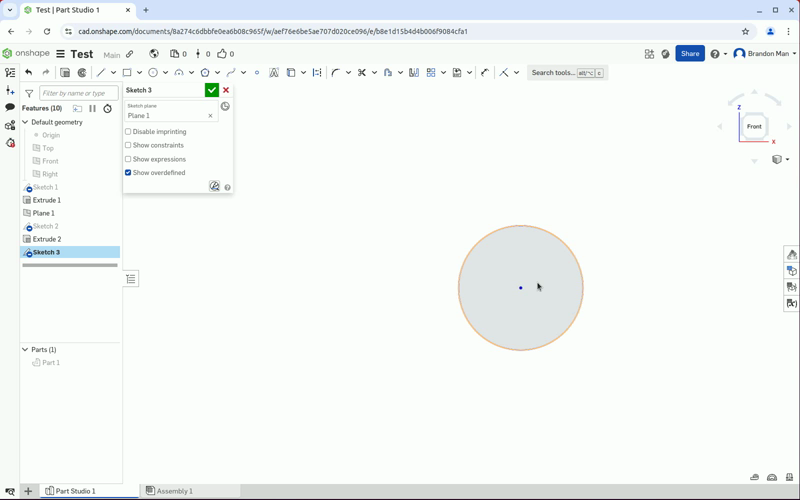
click(537, 282)
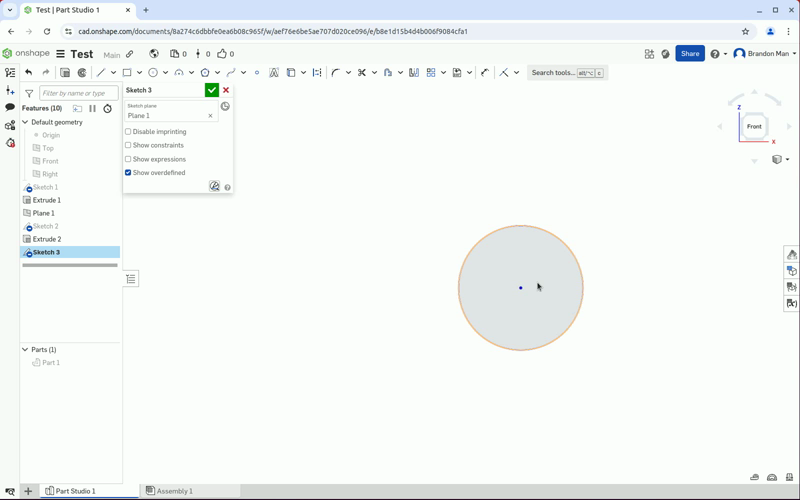
scroll(-6)
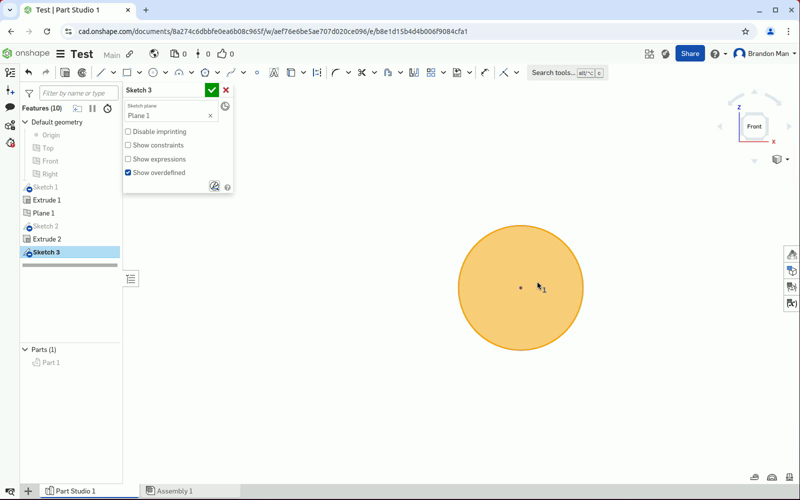
scroll(-6)
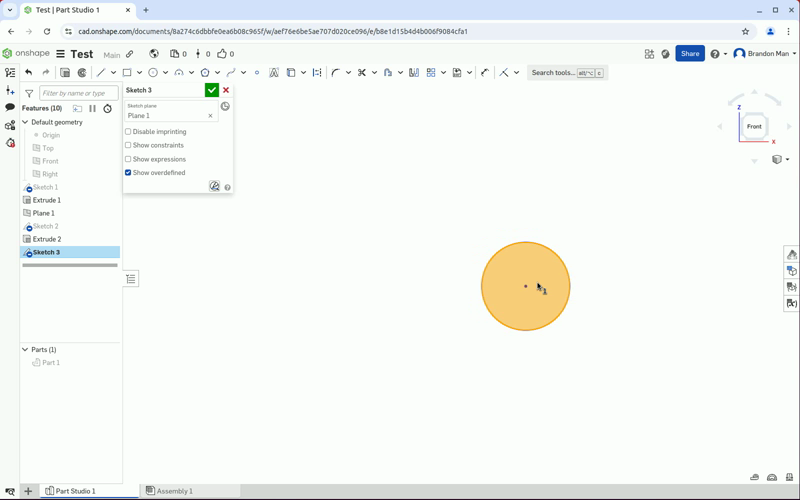
scroll(-6)
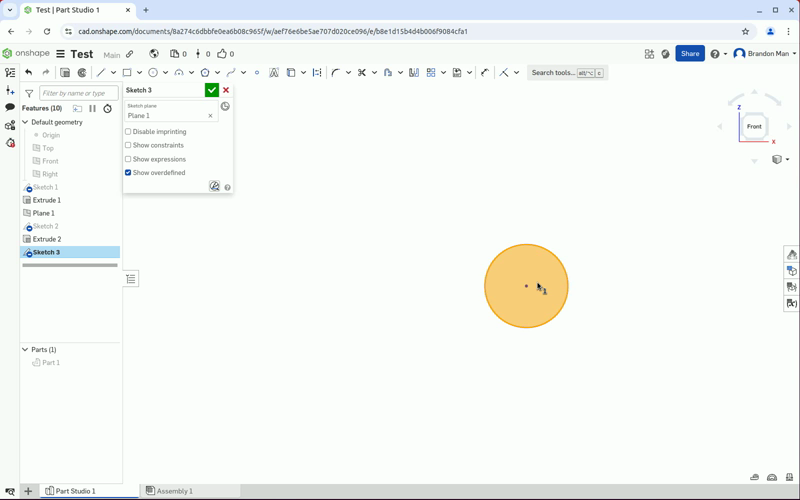
scroll(-6)
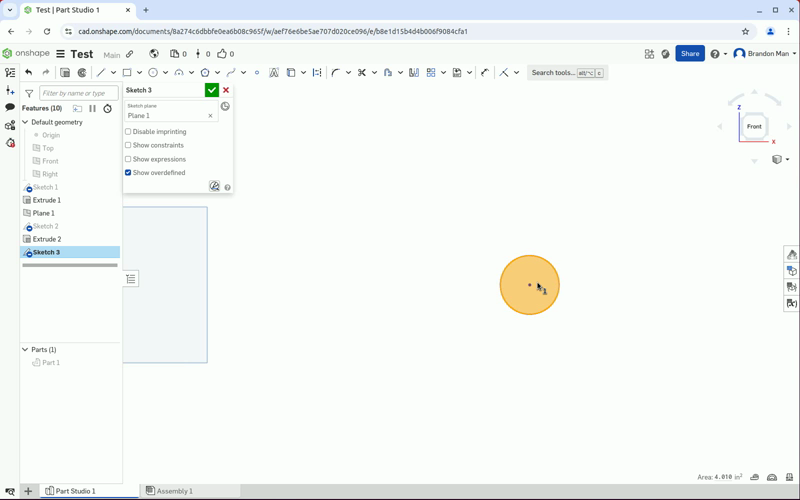
scroll(-6)
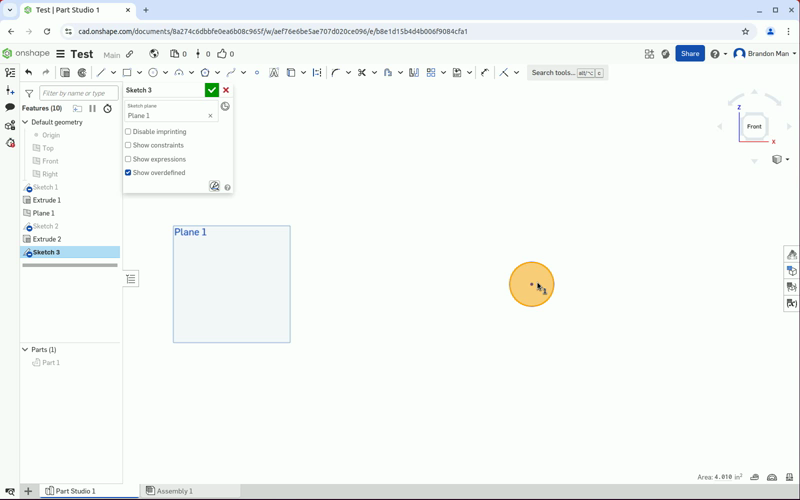
scroll(-6)
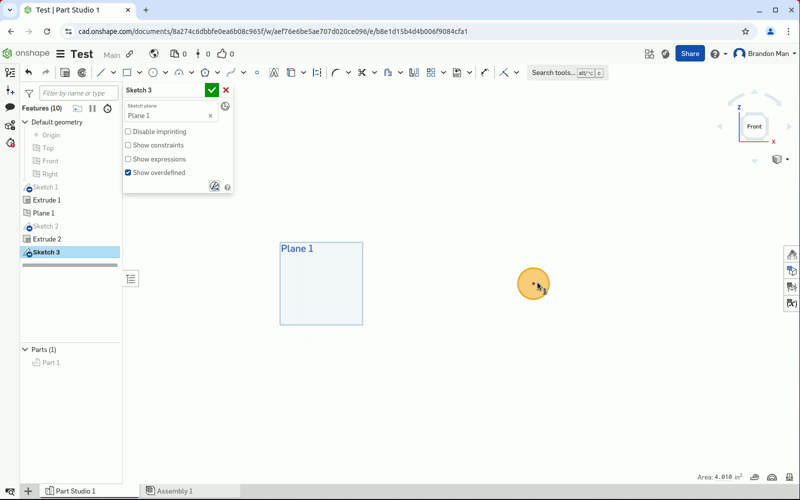
scroll(-6)
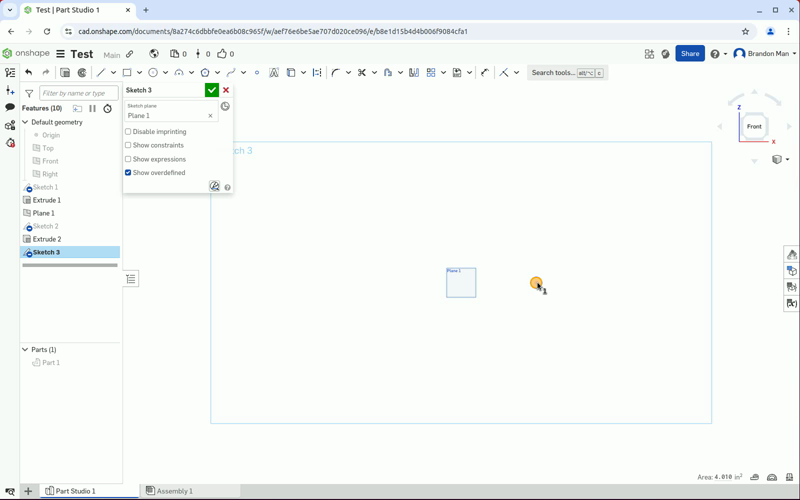
mouse_move(73, 352)
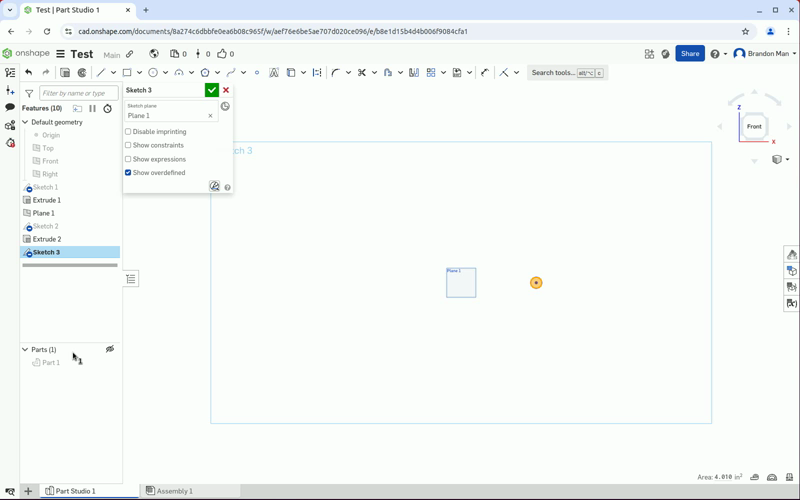
key(shift+y)
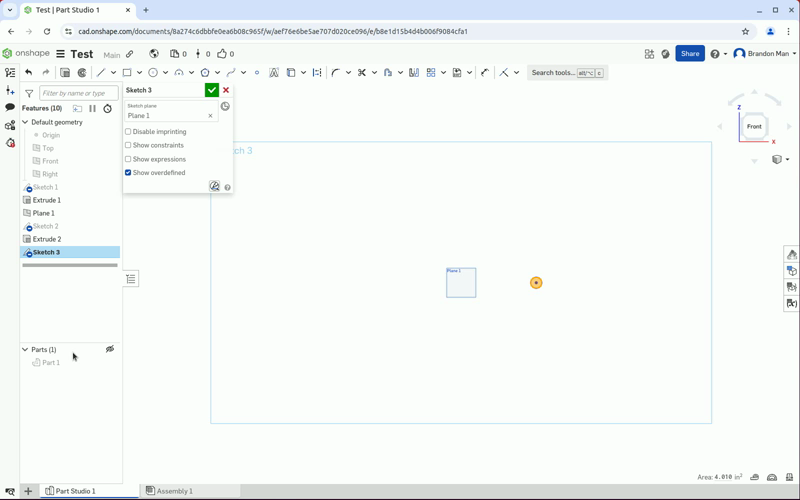
key(shift+e)
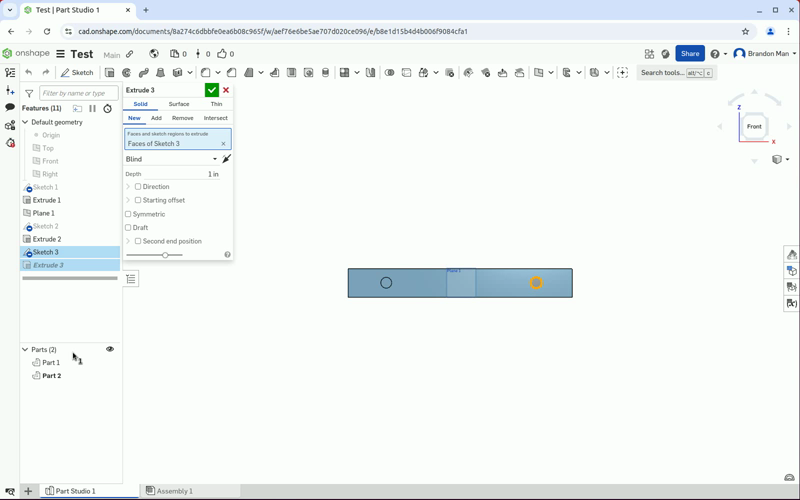
mouse_move(143, 106)
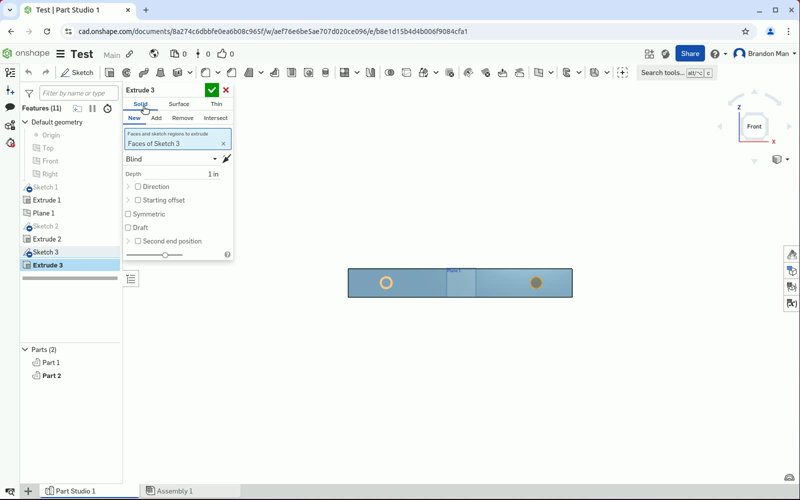
click(143, 106)
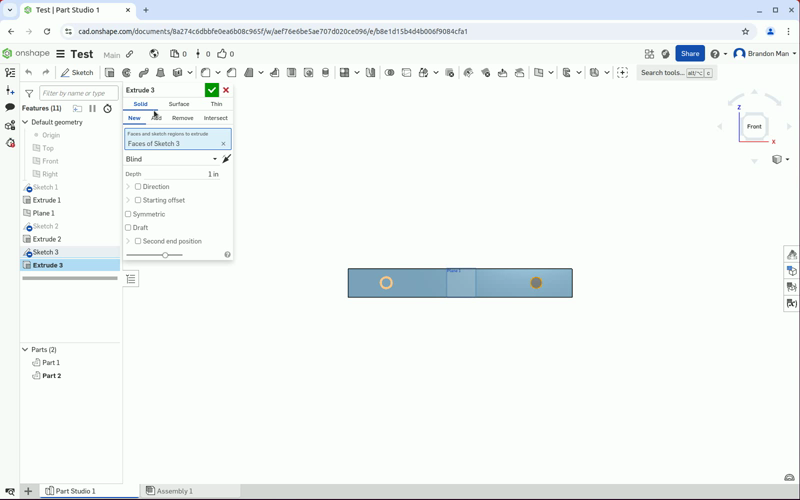
mouse_move(186, 120)
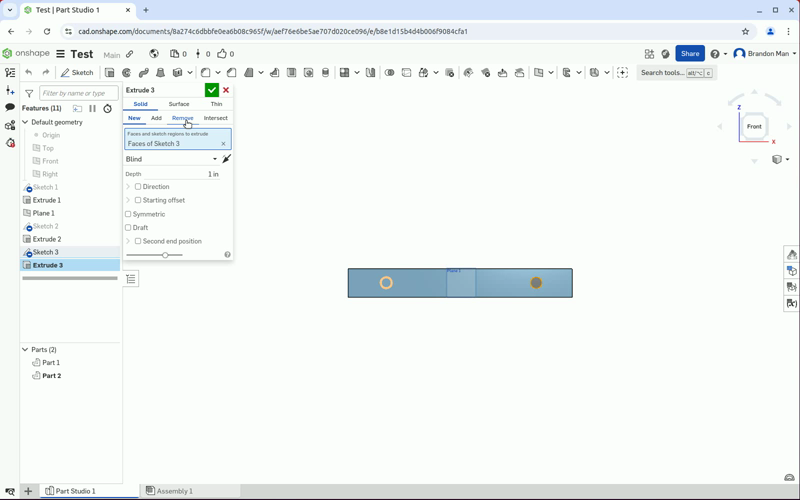
click(186, 120)
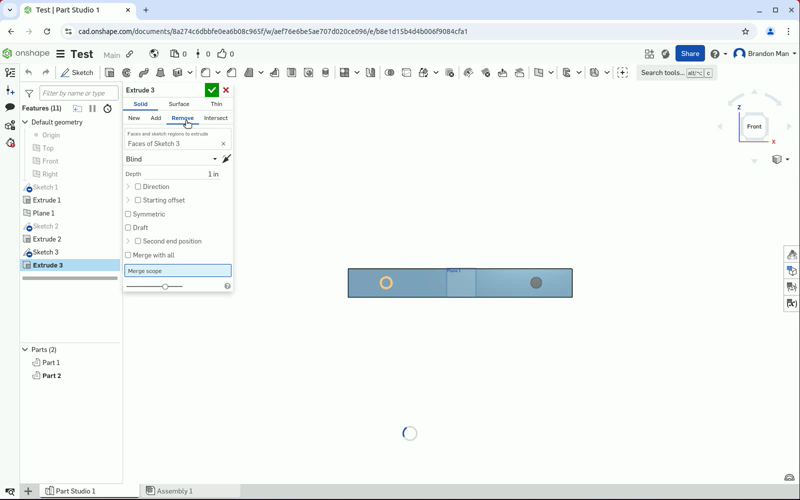
key(tab, 4)
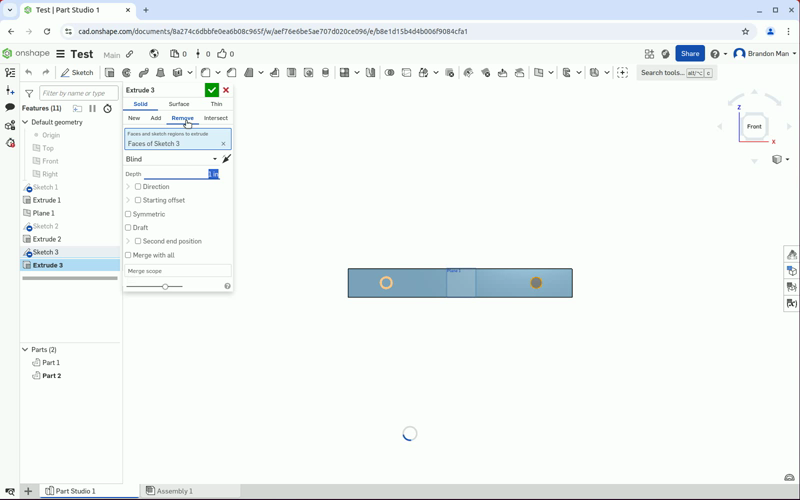
text(1.926)
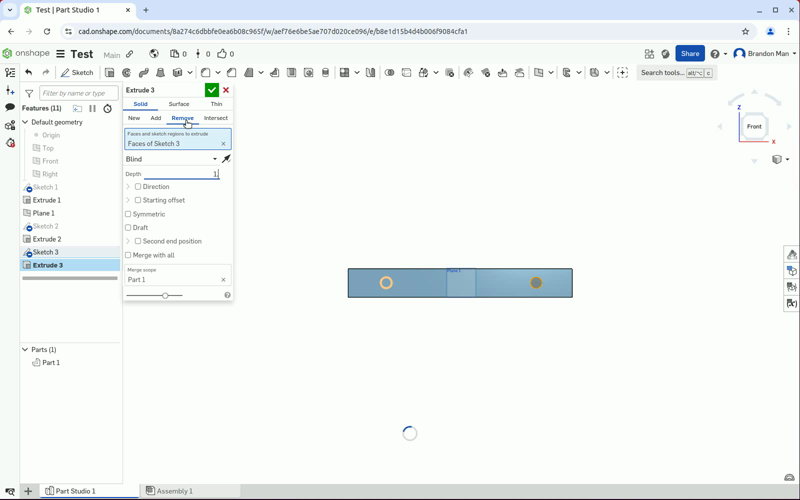
key(tab, 6)
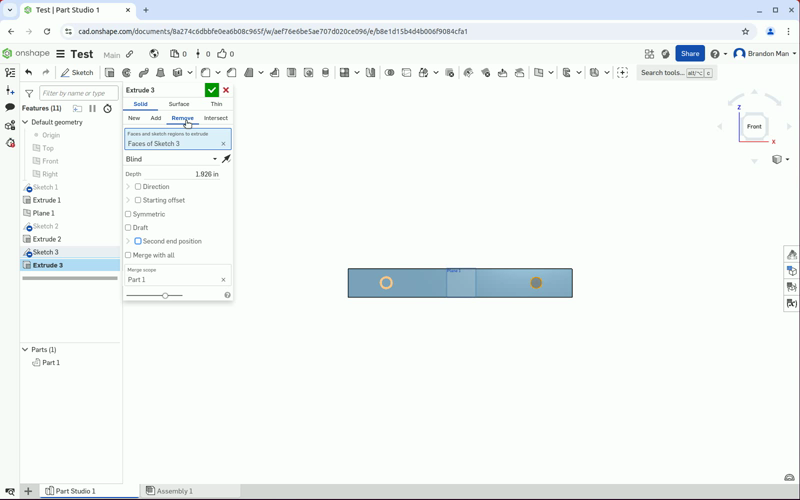
key(space)
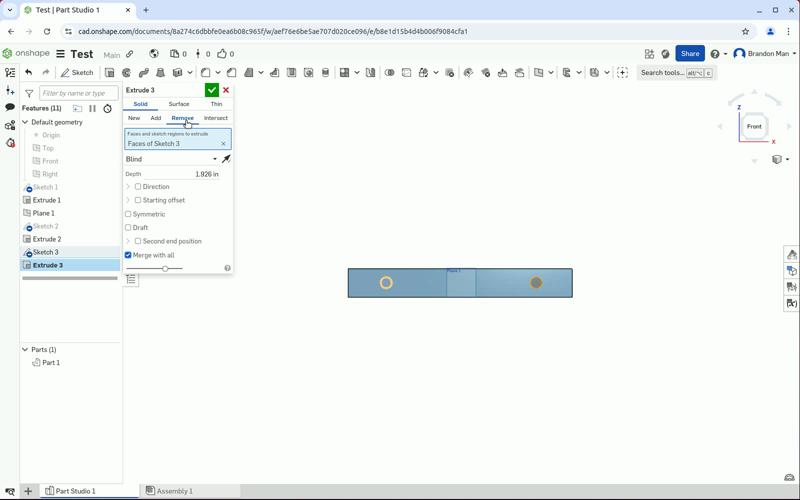
key(enter)
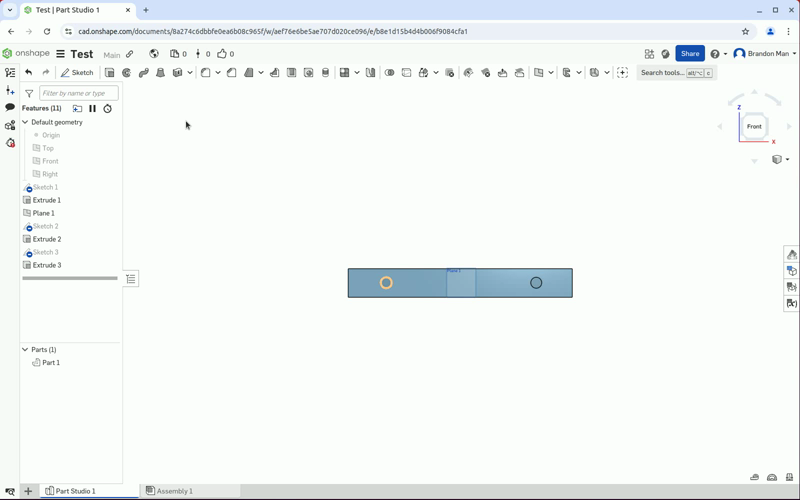
key(shift+h)
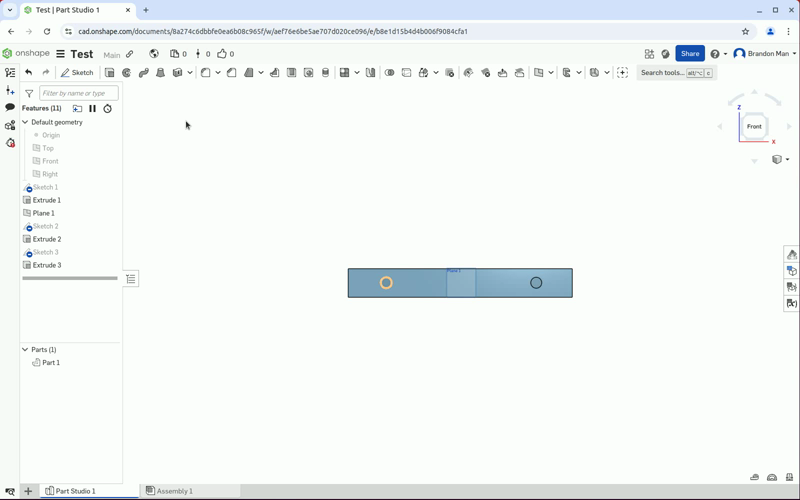
key(shift+h)
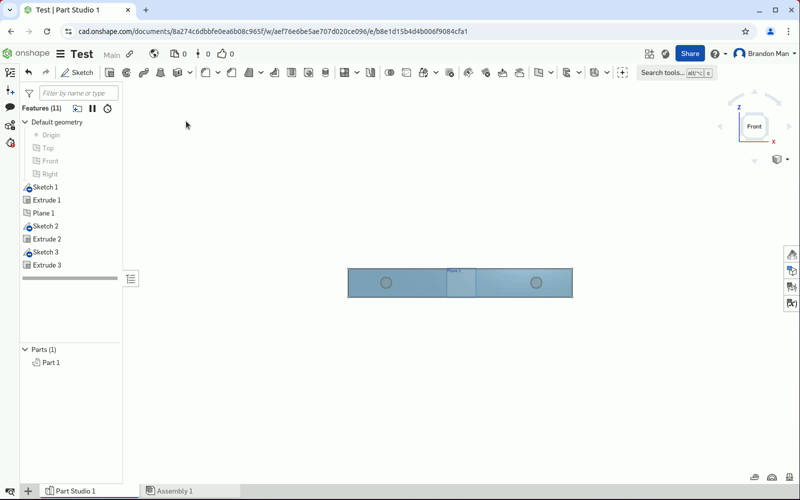
key(shift+7)
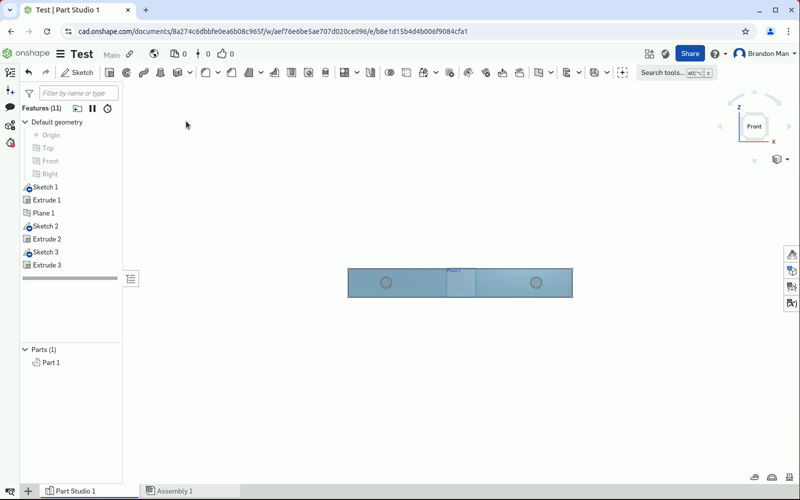
key(left, 2)
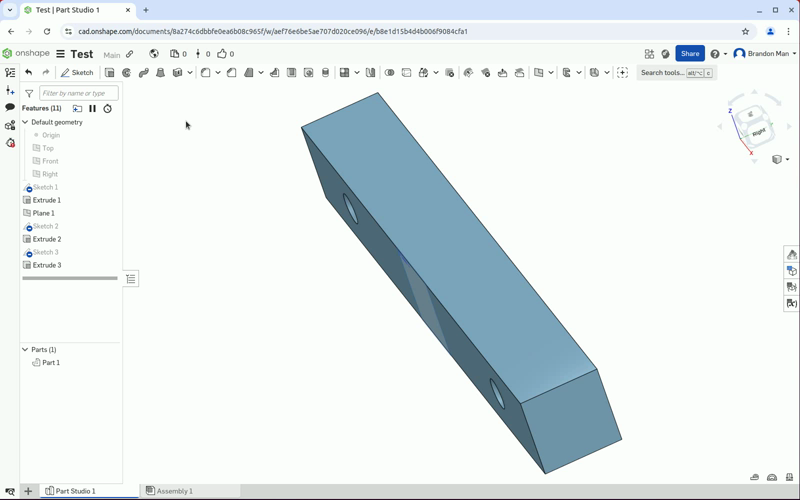
key(down, 2)
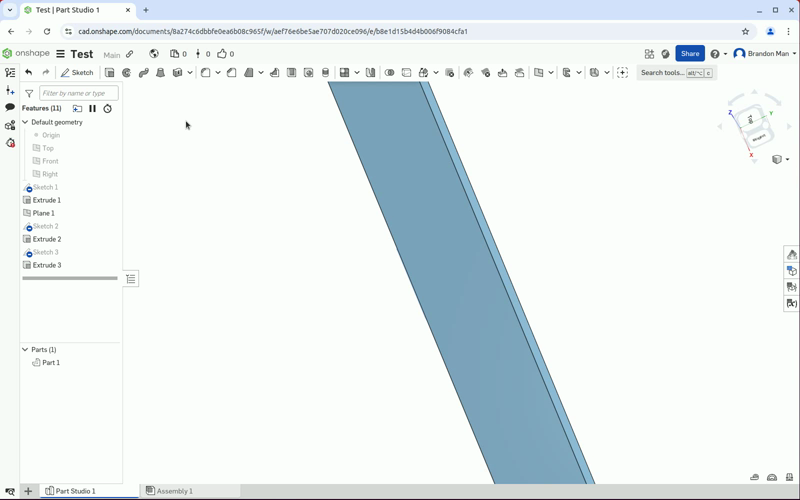
key(up, 2)
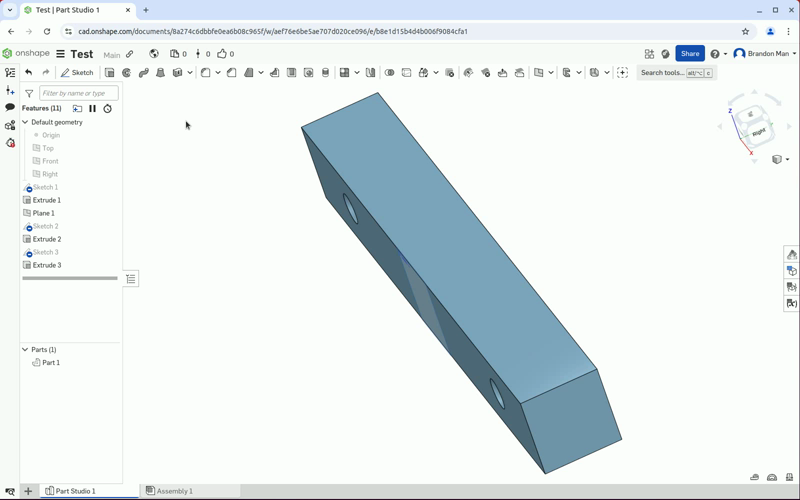
key(right, 2)
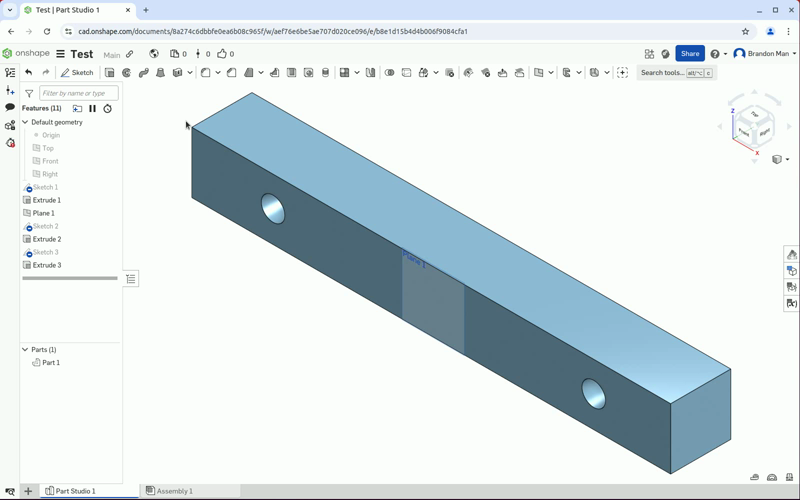
mouse_move(73, 189)
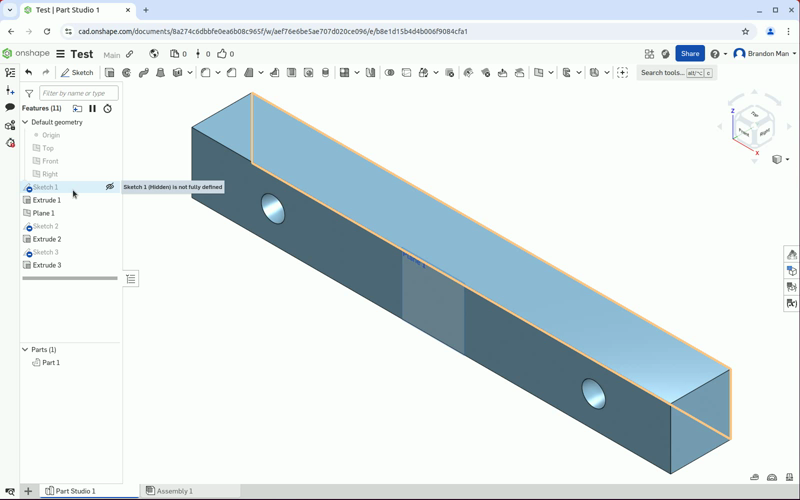
click(73, 189)